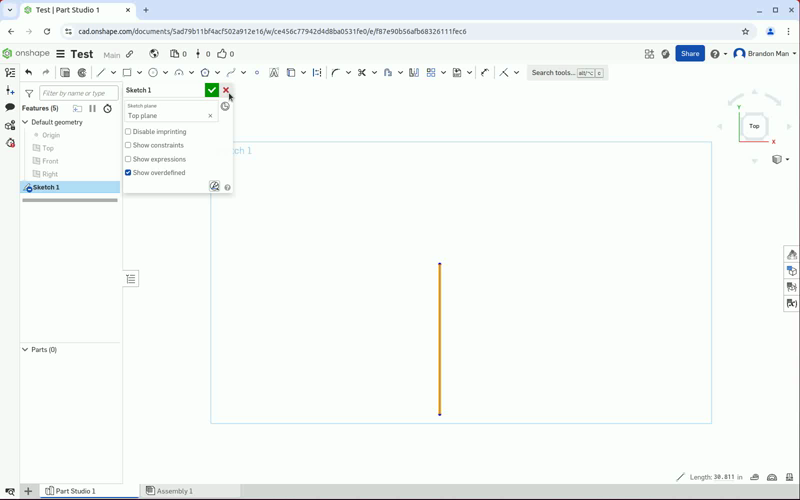
key(shift+h)
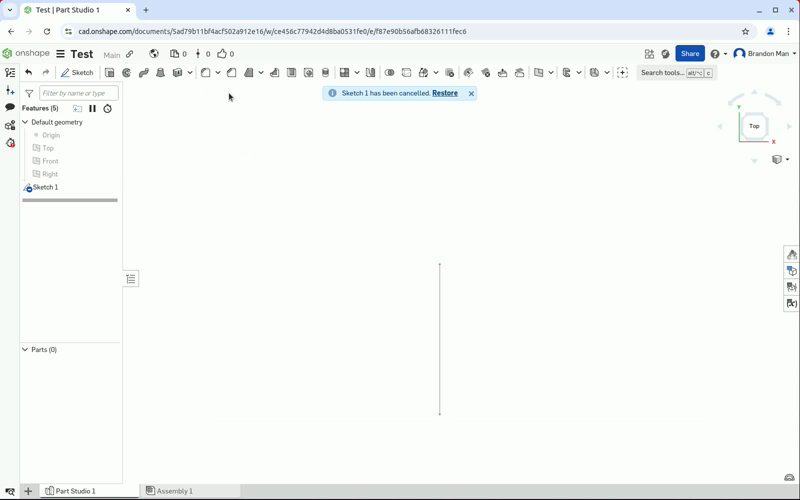
key(shift+s)
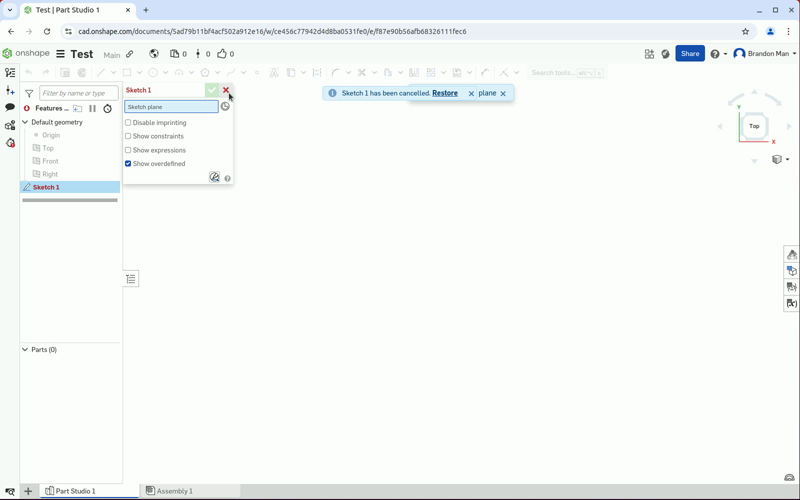
mouse_move(73, 150)
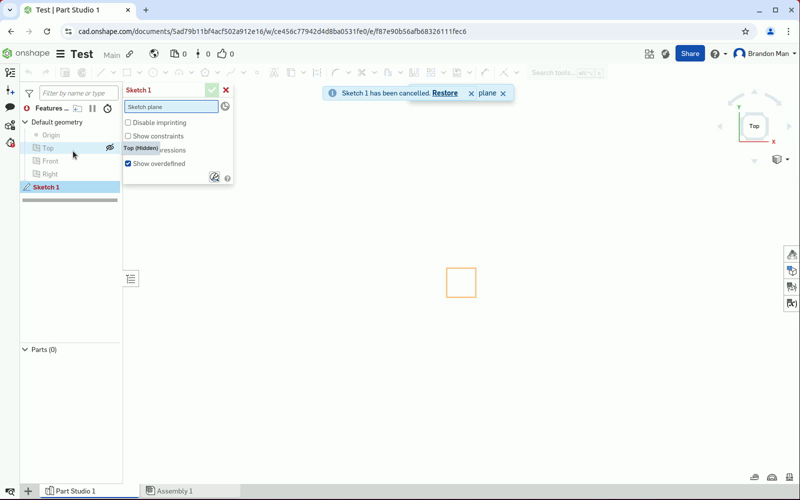
click(73, 150)
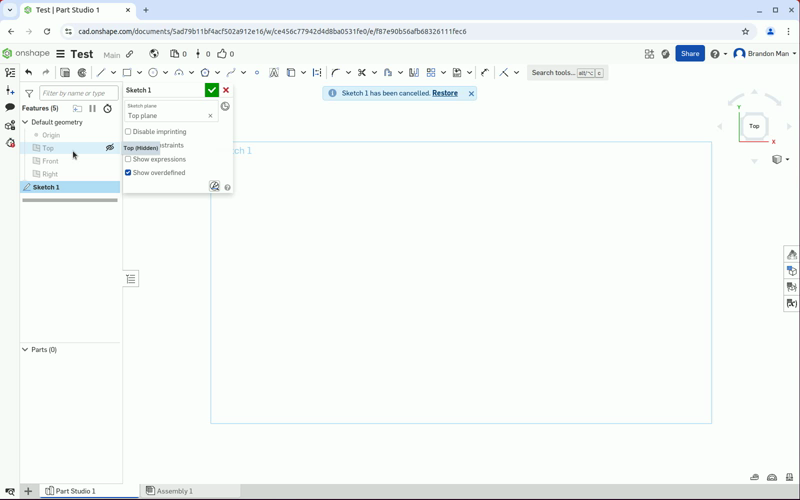
mouse_move(73, 352)
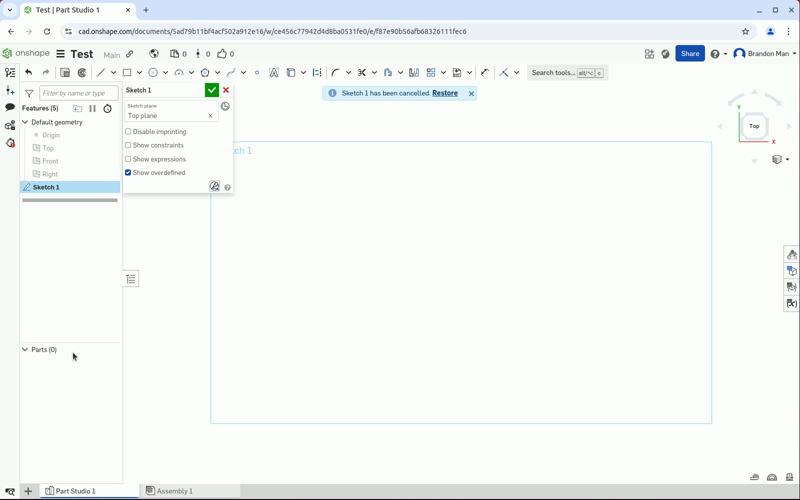
key(y)
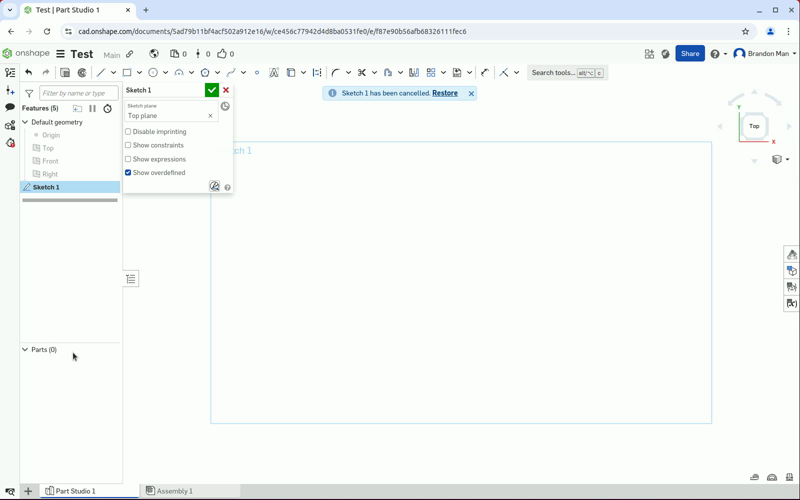
key(c)
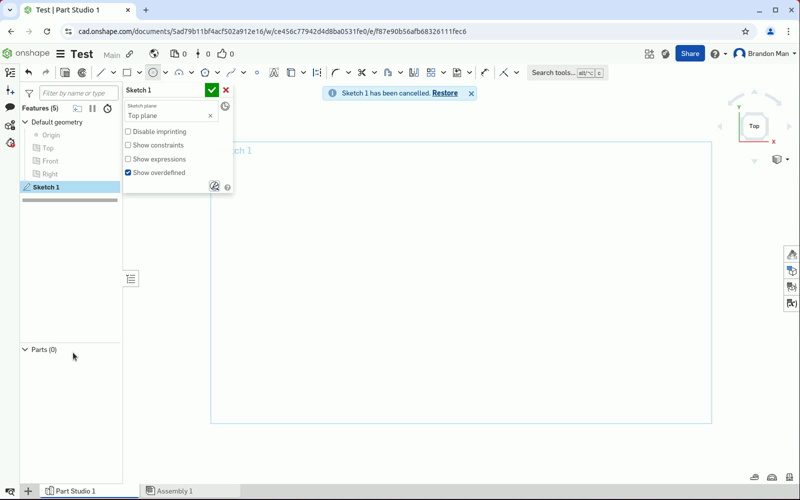
key_down(shift)
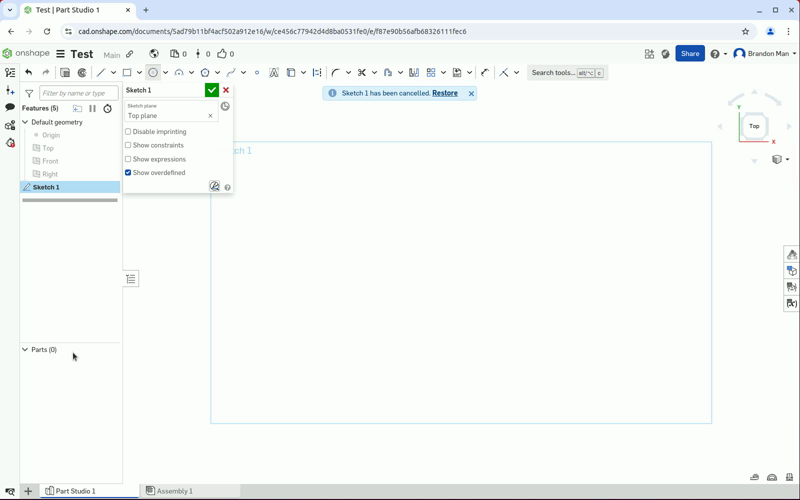
mouse_move(461, 282)
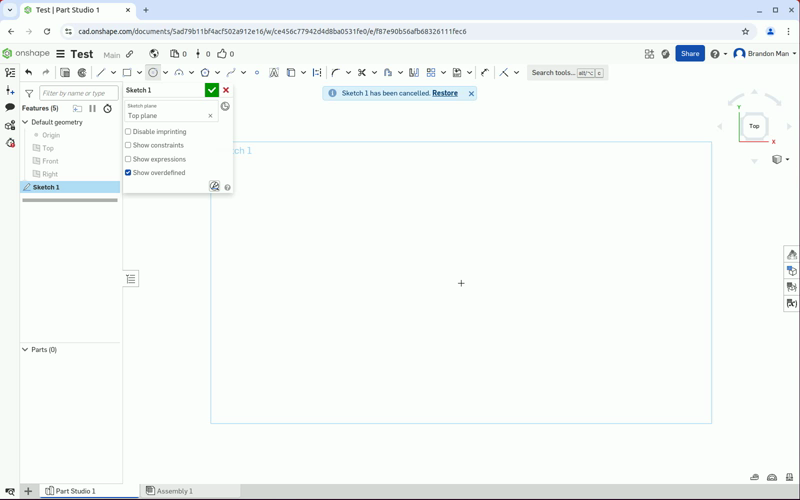
click(461, 282)
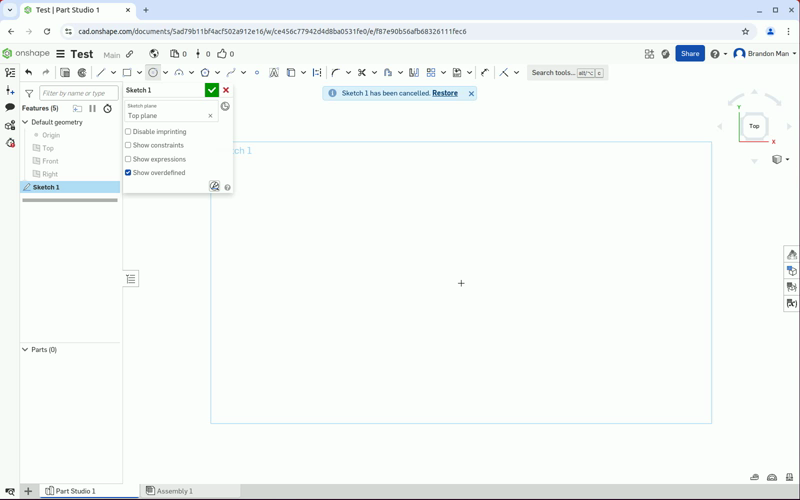
key_up(shift)
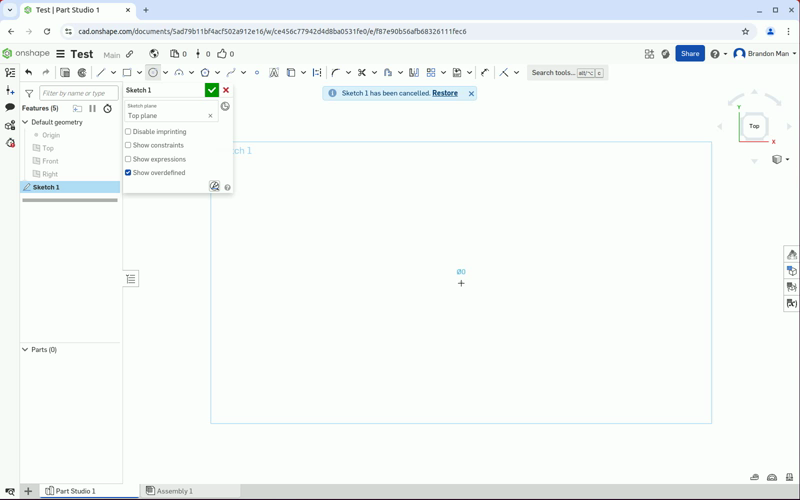
mouse_move(552, 282)
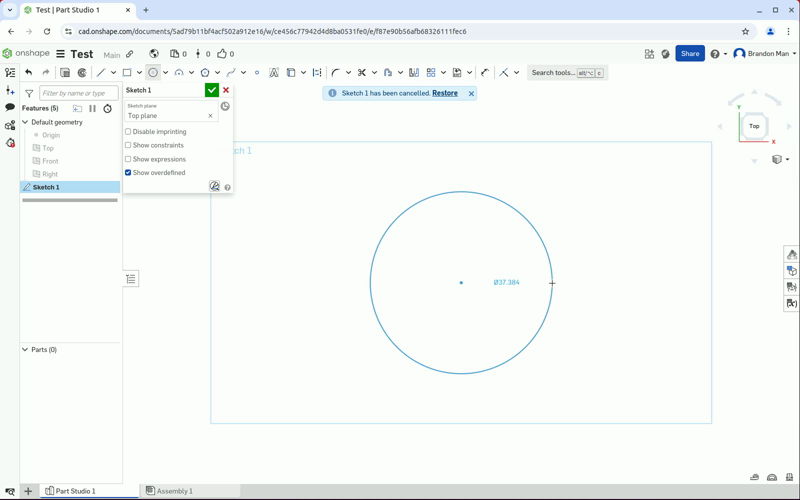
click(552, 282)
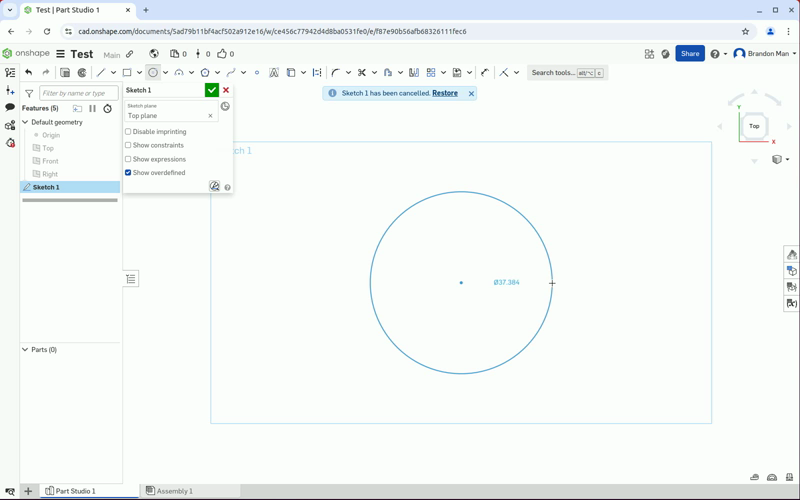
key(esc)
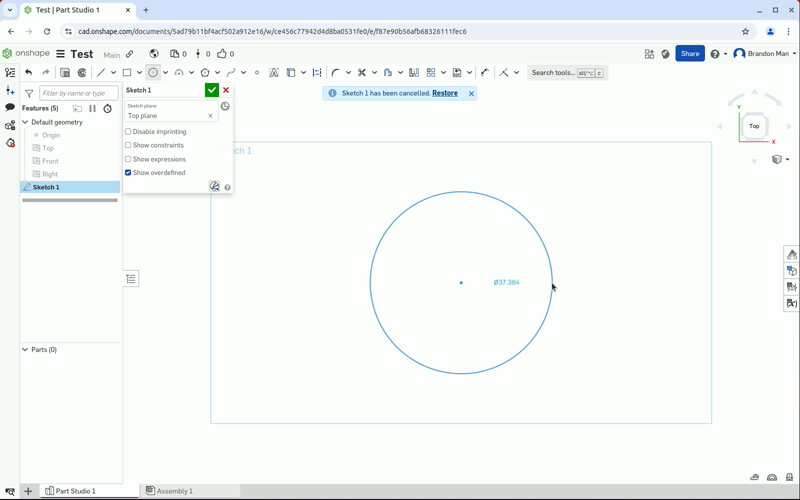
mouse_move(513, 240)
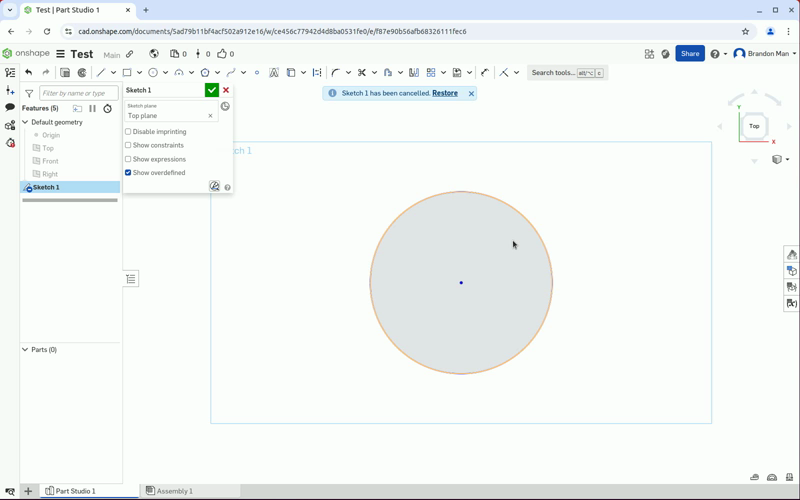
click(513, 240)
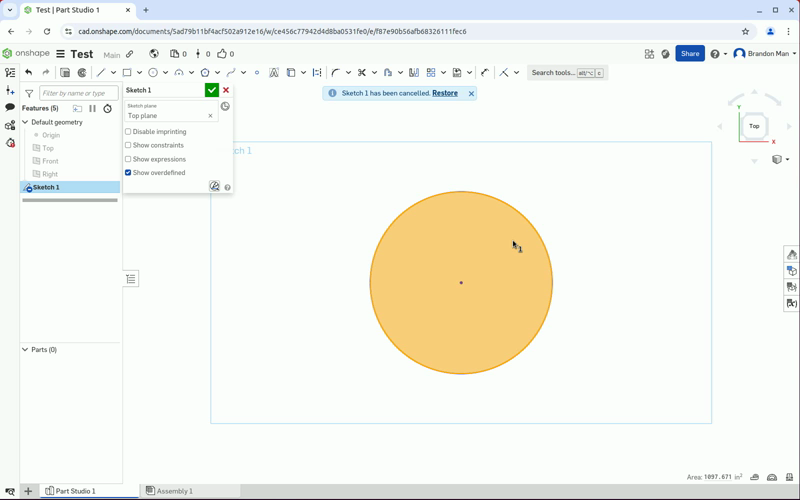
mouse_move(73, 352)
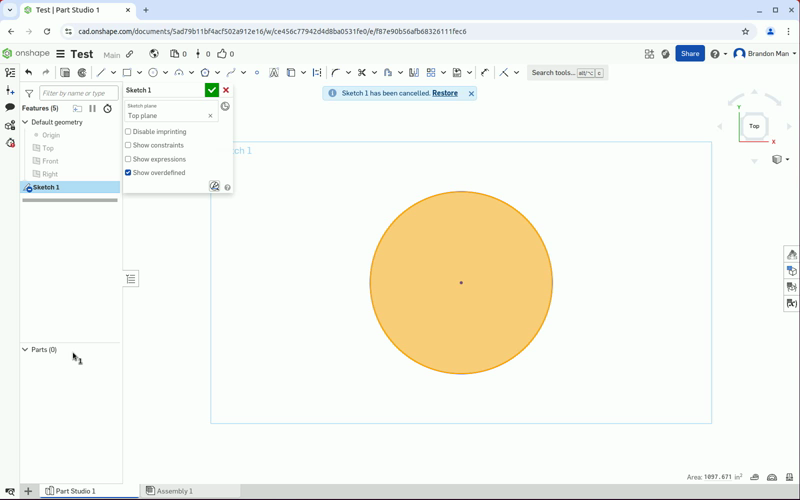
key(shift+y)
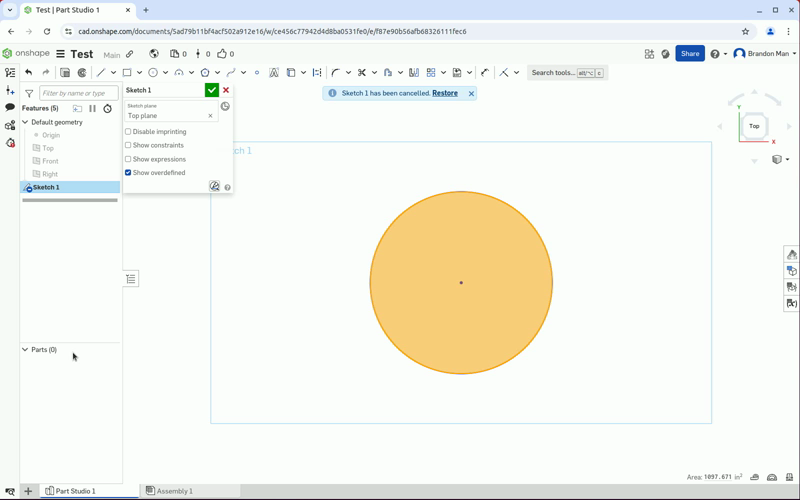
key(shift+e)
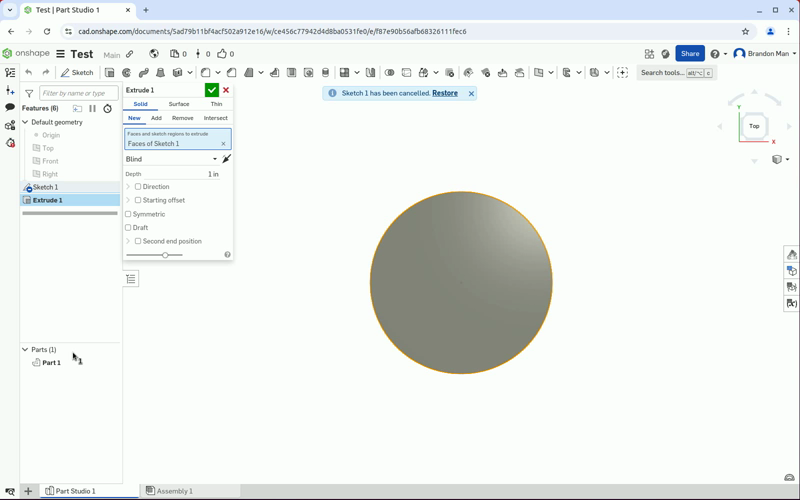
mouse_move(143, 106)
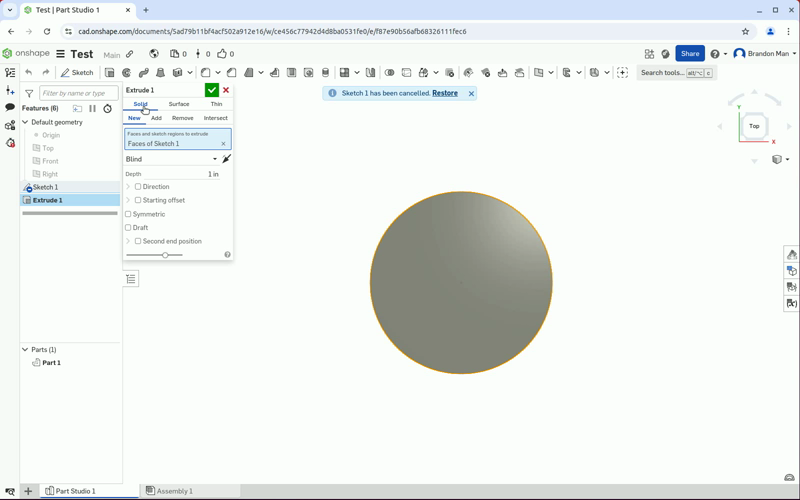
click(143, 106)
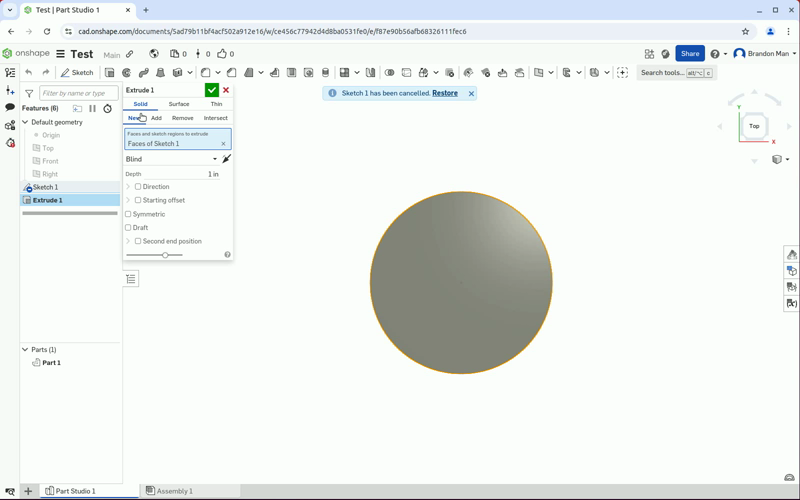
mouse_move(137, 120)
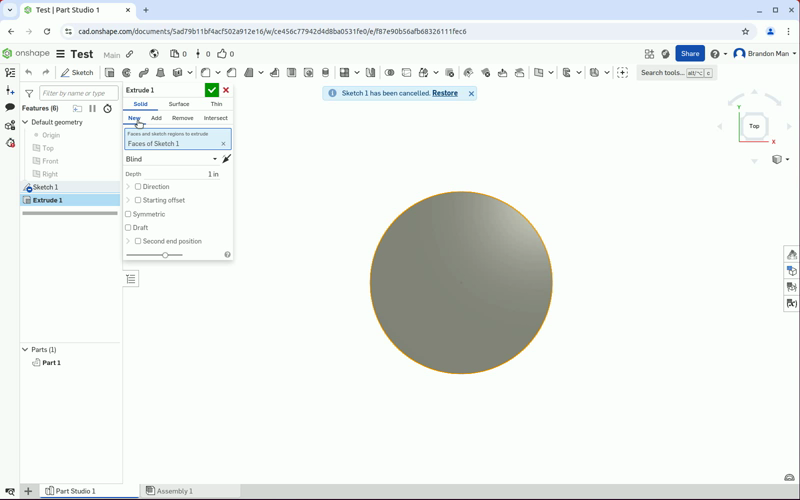
click(137, 120)
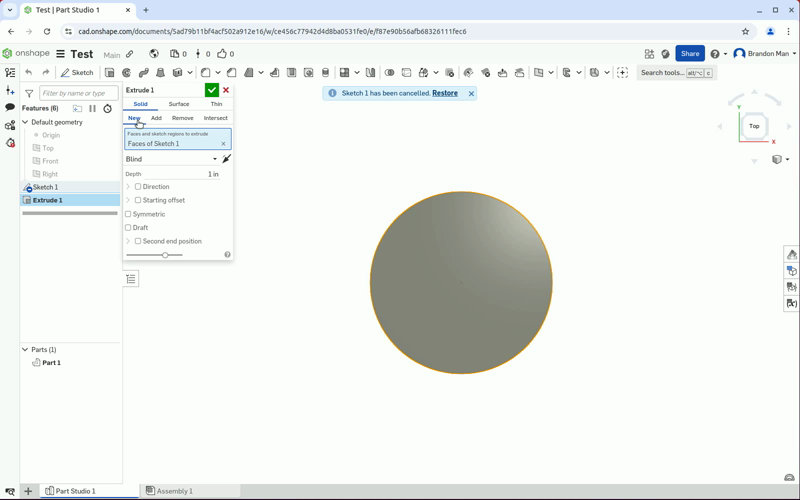
key(tab, 4)
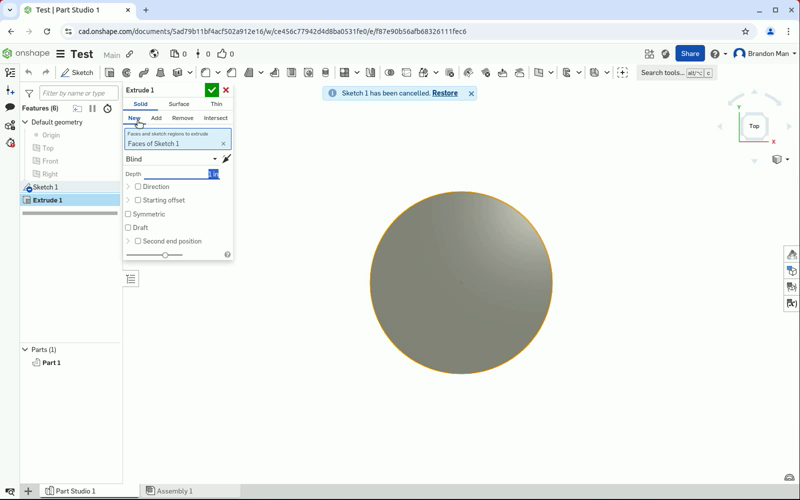
text(9.147)
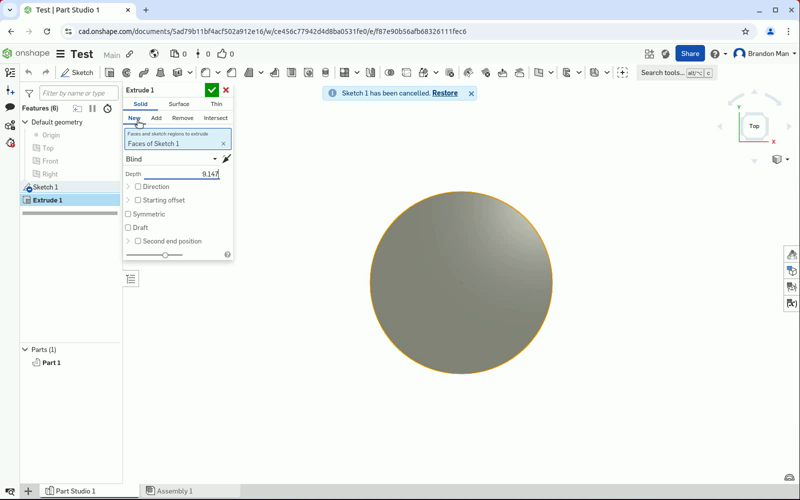
key(enter)
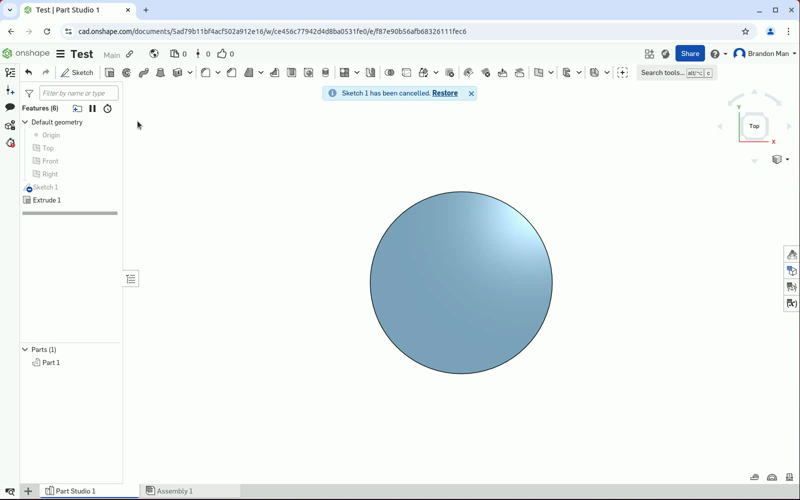
key(shift+h)
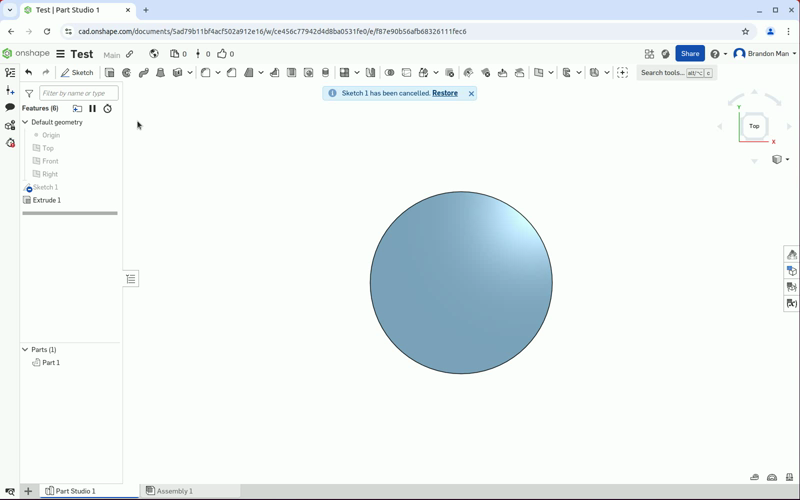
key(shift+h)
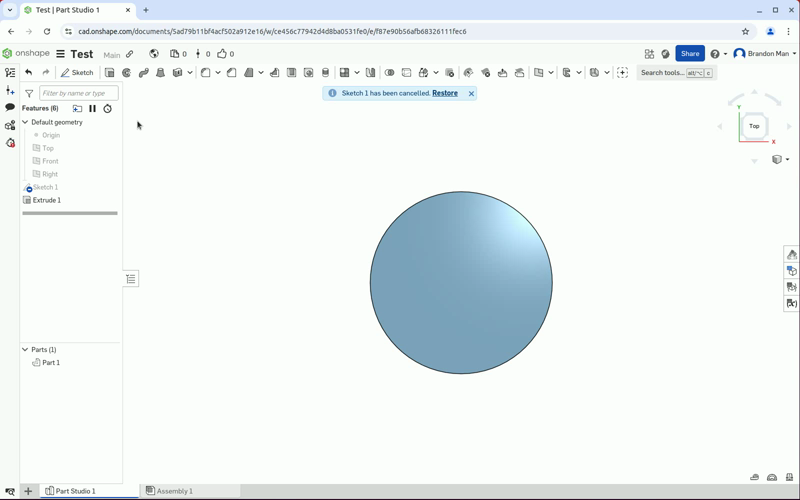
mouse_move(73, 189)
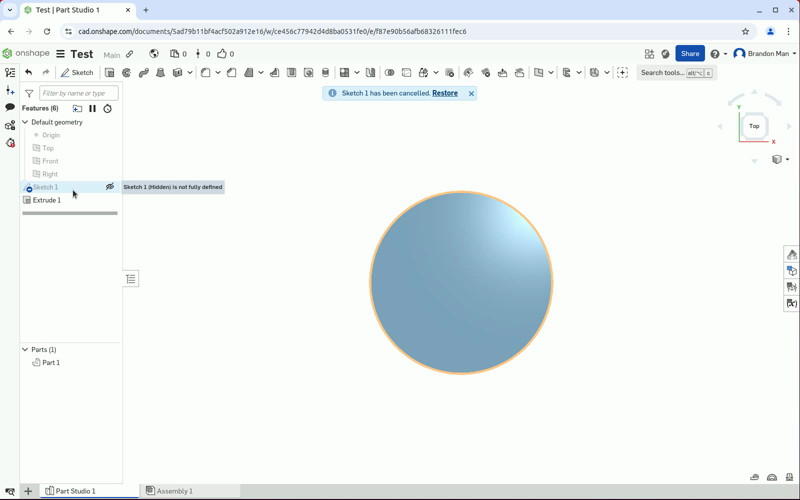
click(73, 189)
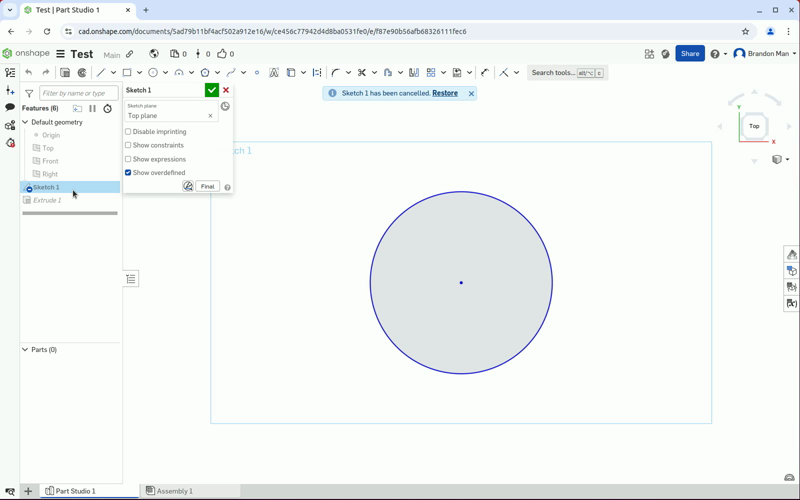
mouse_move(229, 92)
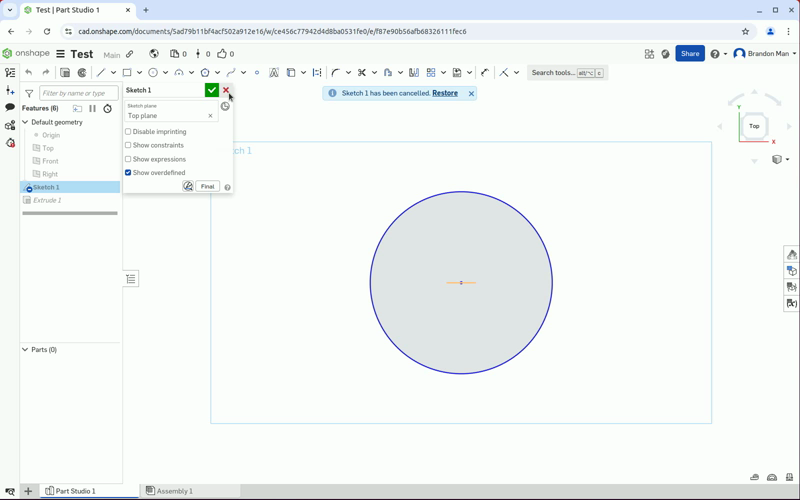
click(229, 92)
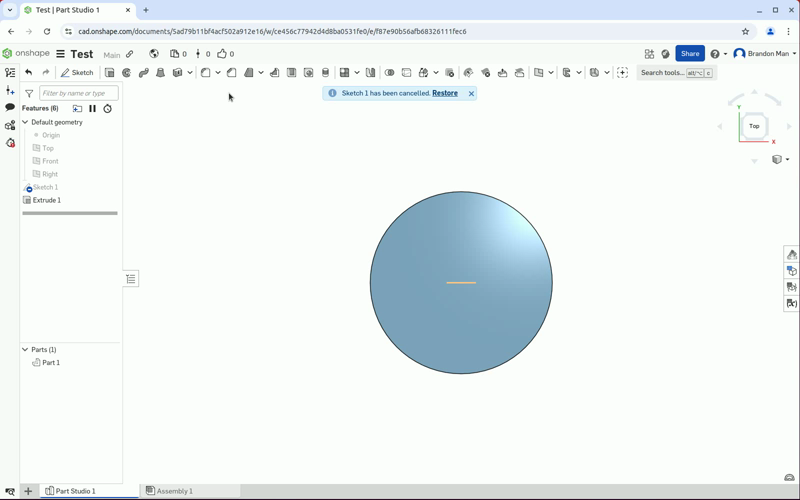
mouse_move(541, 75)
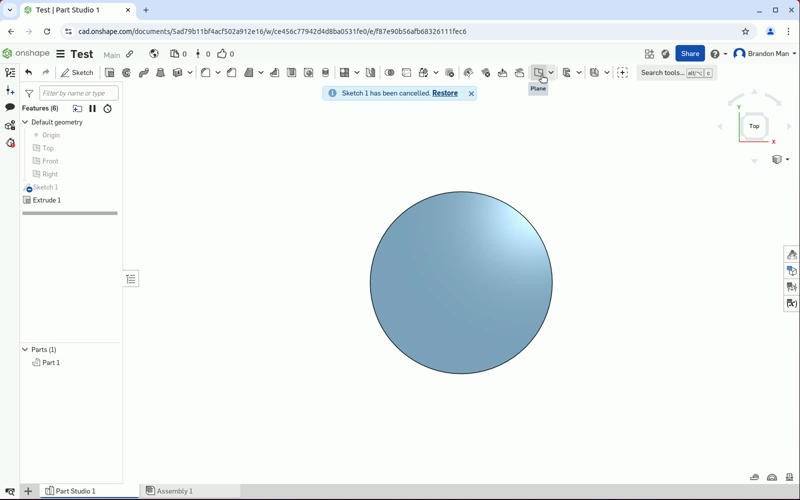
click(541, 75)
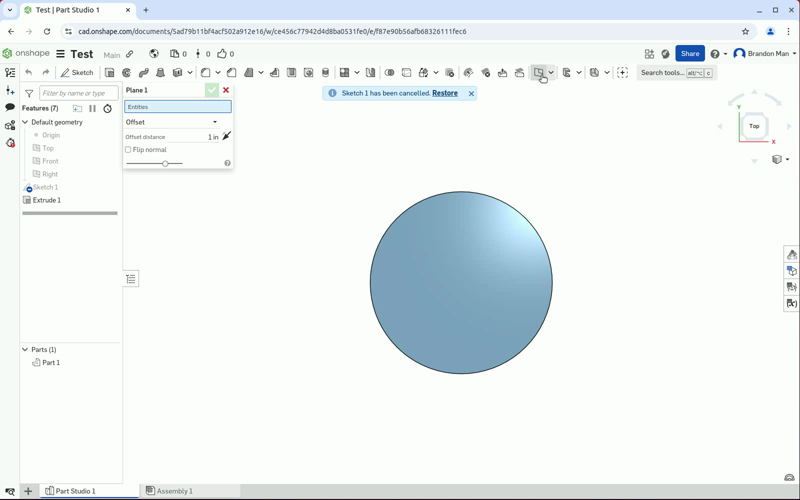
mouse_move(73, 150)
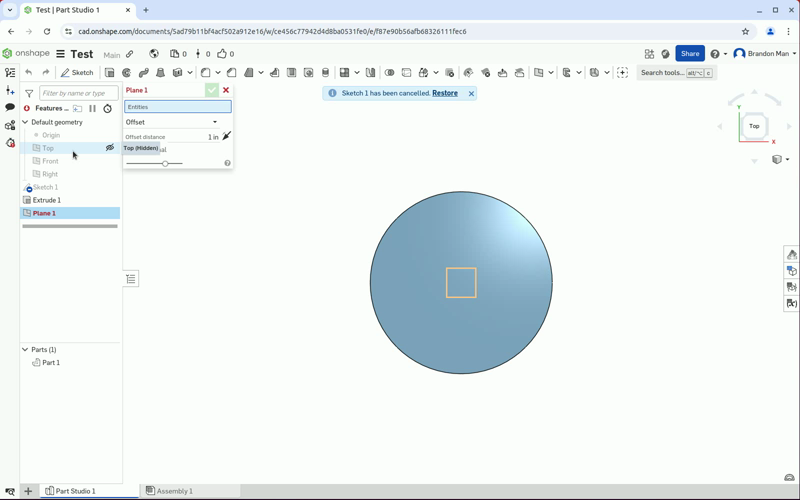
click(73, 150)
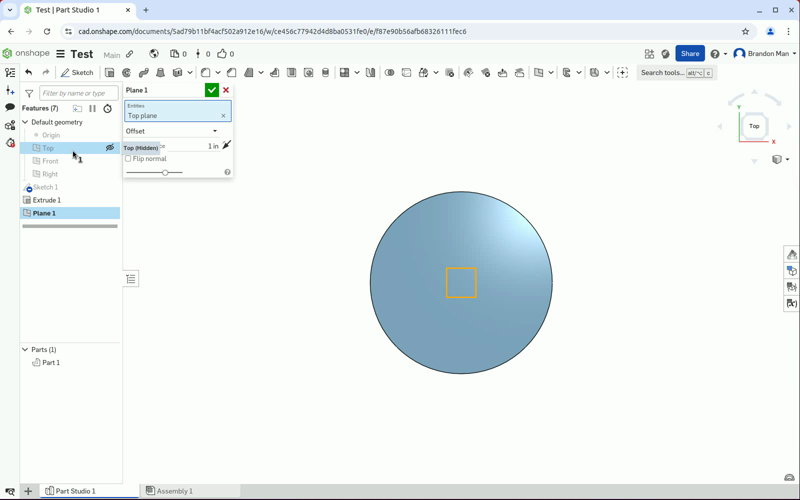
key(tab, 2)
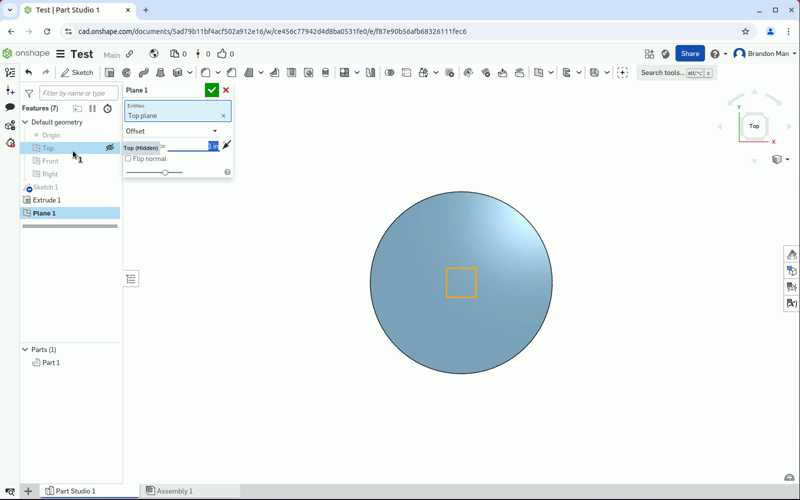
text(9.151)
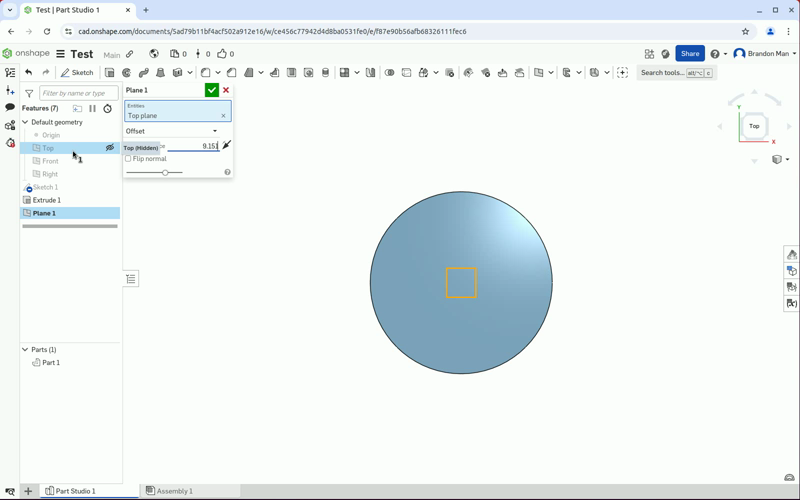
key(enter, 2)
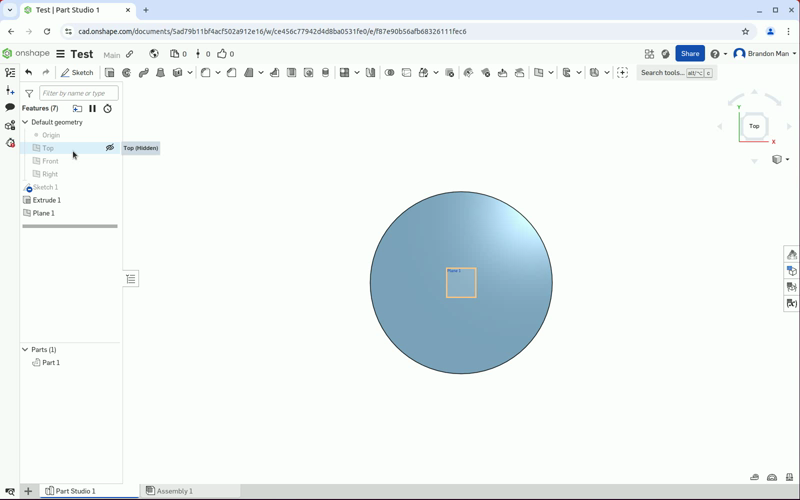
key(shift+s)
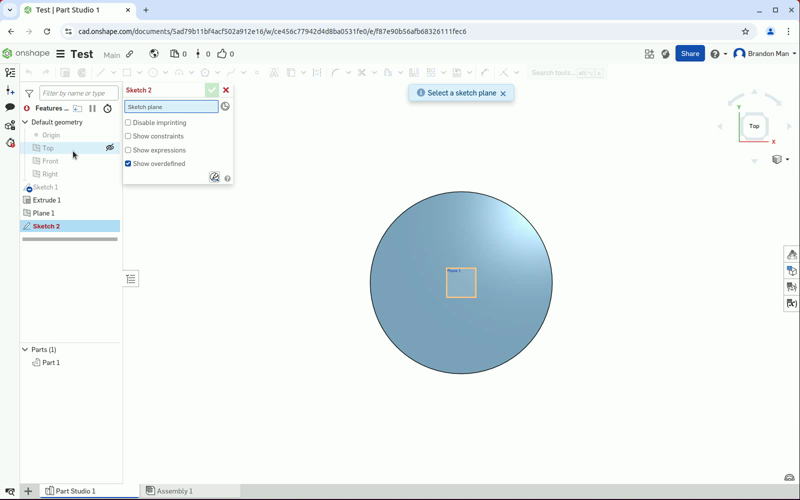
mouse_move(73, 215)
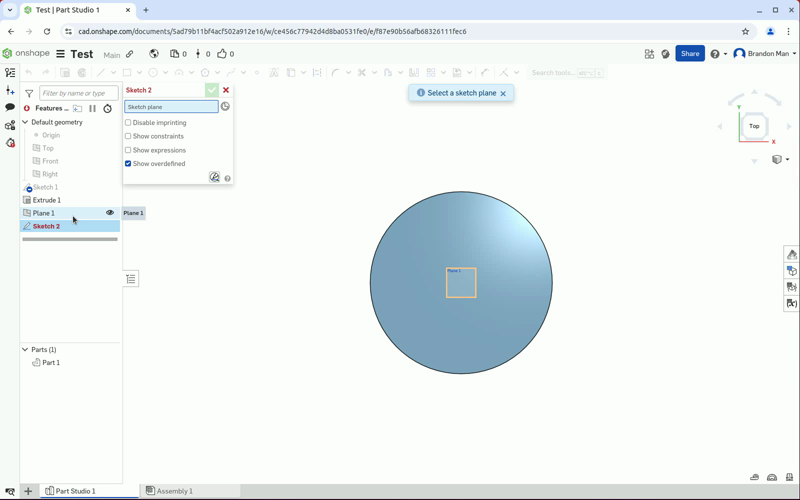
click(73, 215)
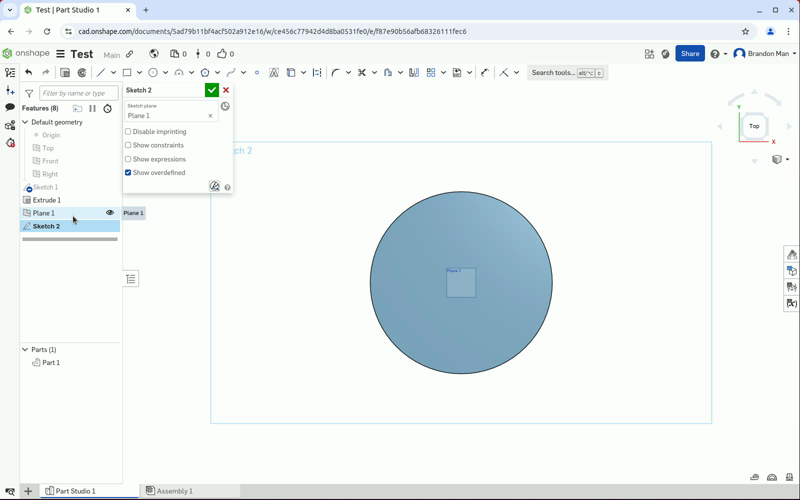
mouse_move(73, 352)
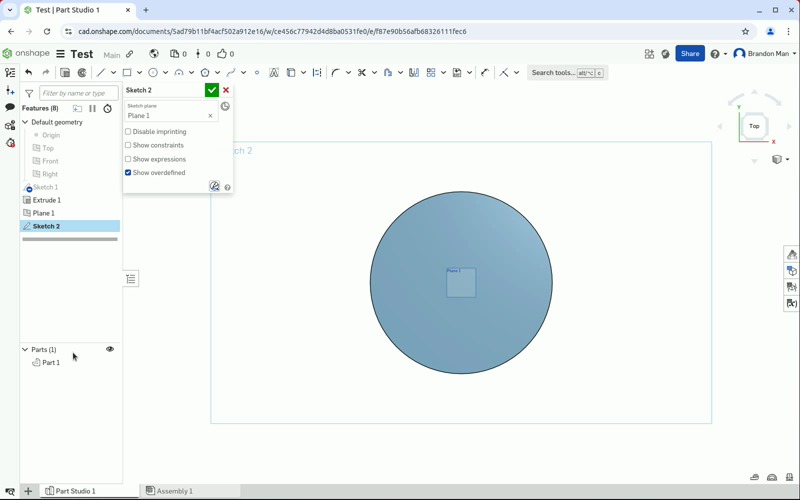
key(y)
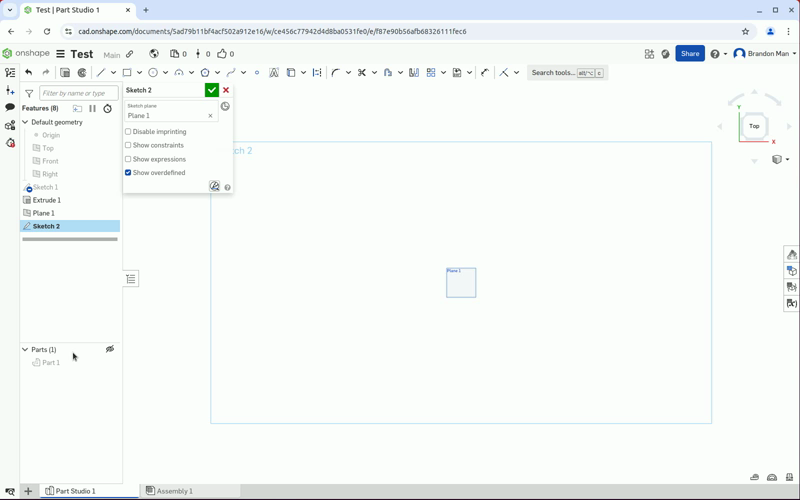
key(c)
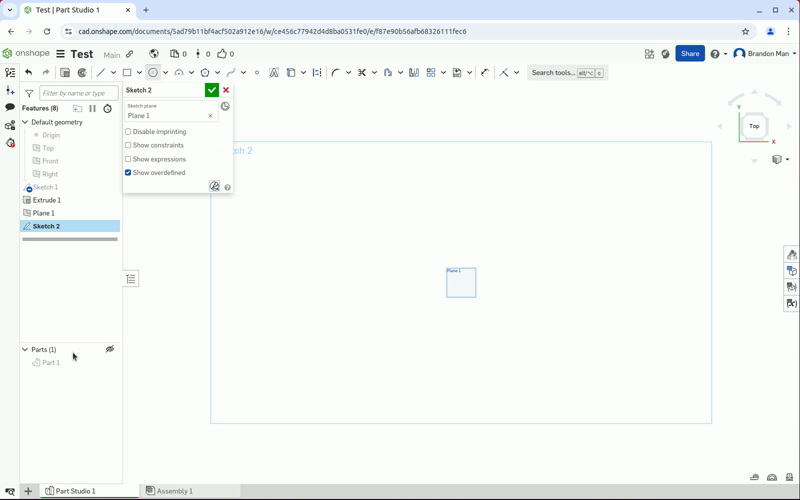
key_down(shift)
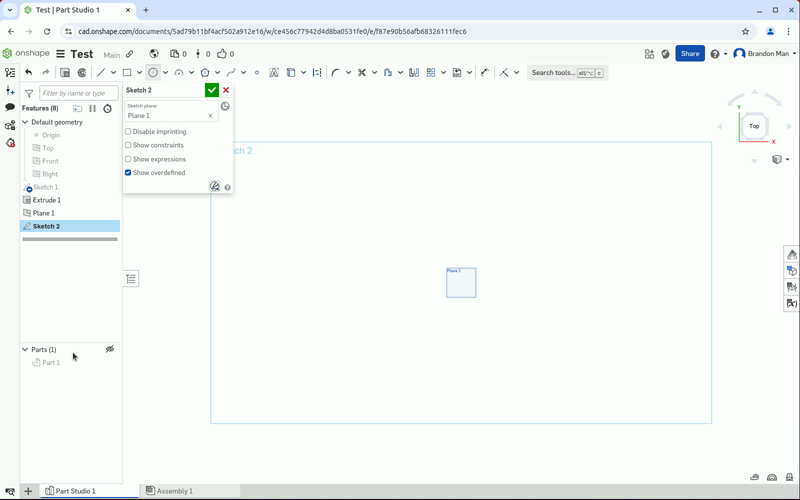
mouse_move(460, 282)
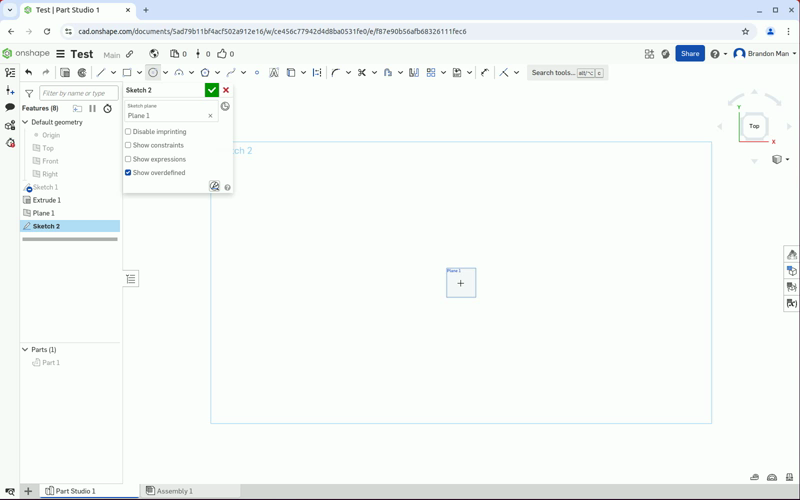
click(460, 282)
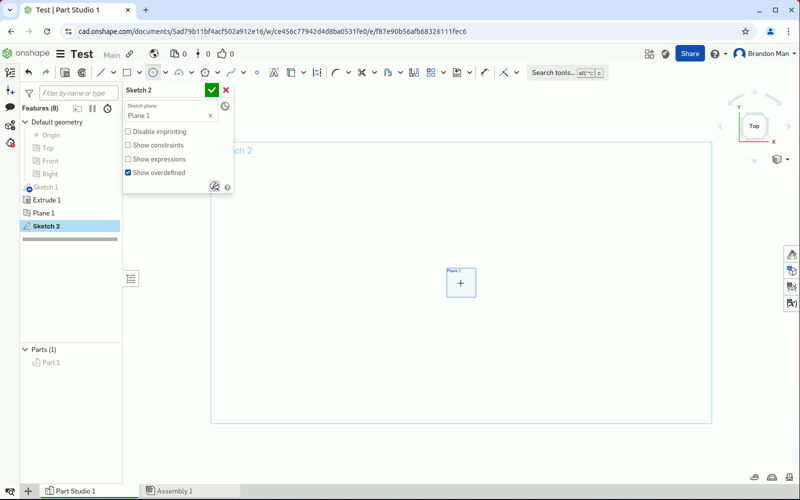
key_up(shift)
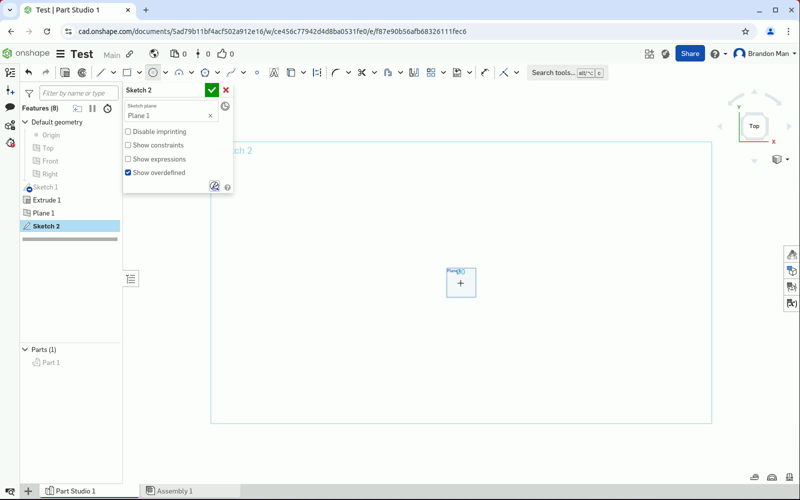
mouse_move(528, 282)
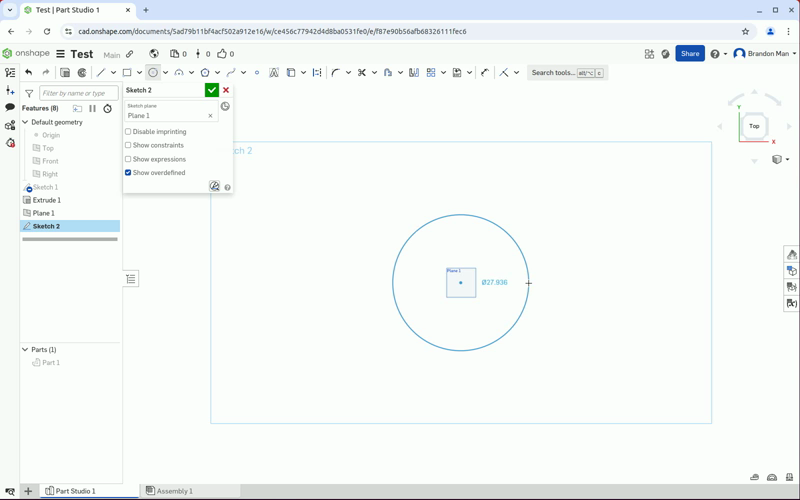
click(528, 282)
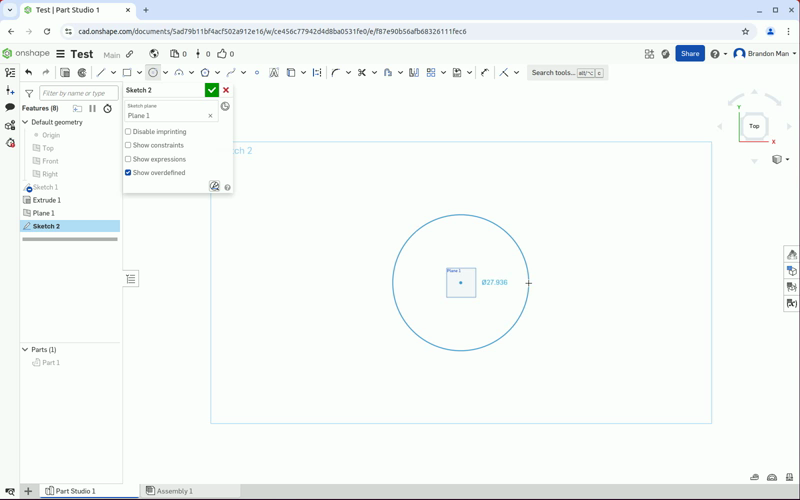
key(esc)
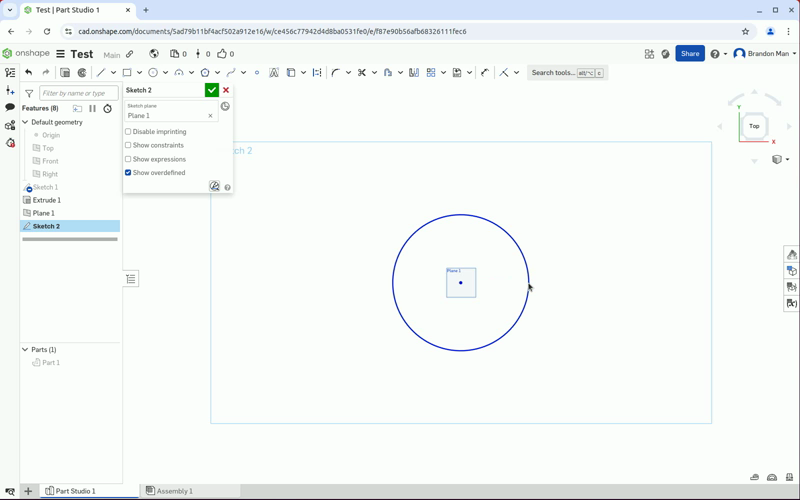
mouse_move(426, 280)
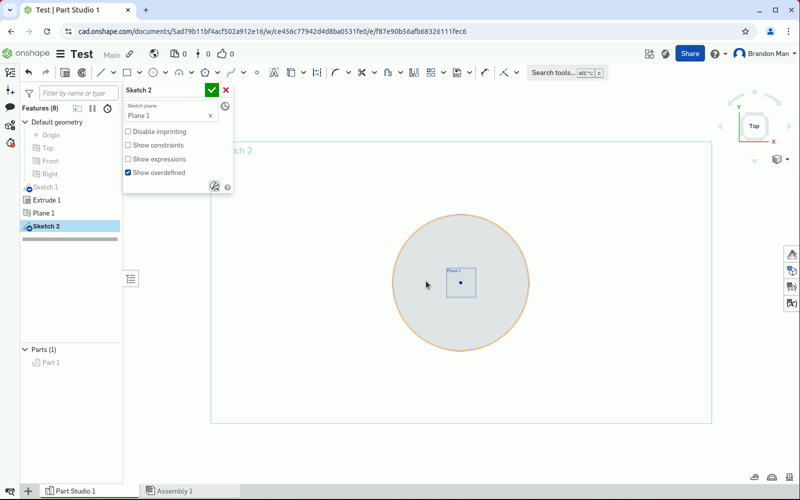
click(426, 280)
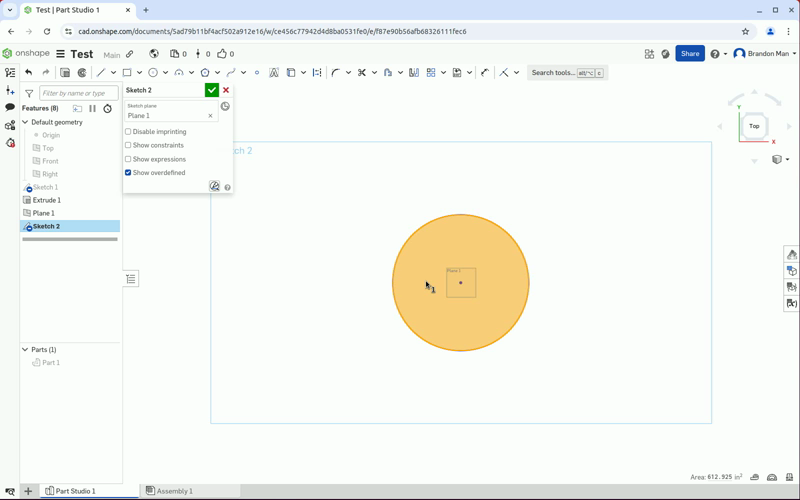
mouse_move(73, 352)
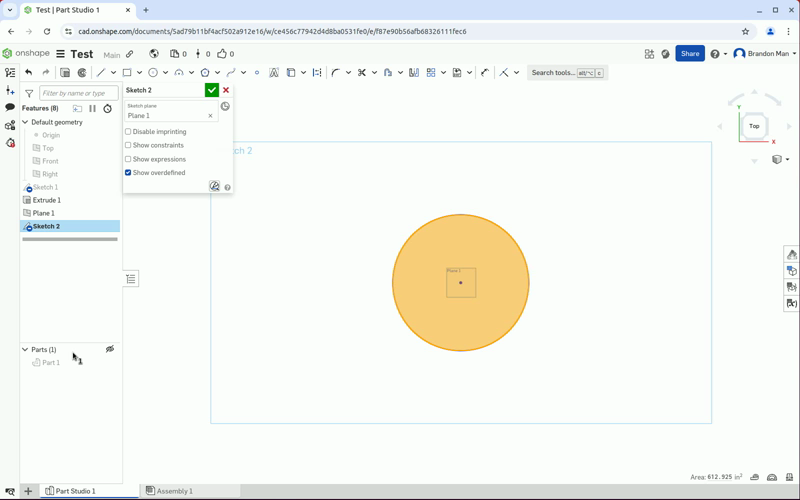
key(shift+y)
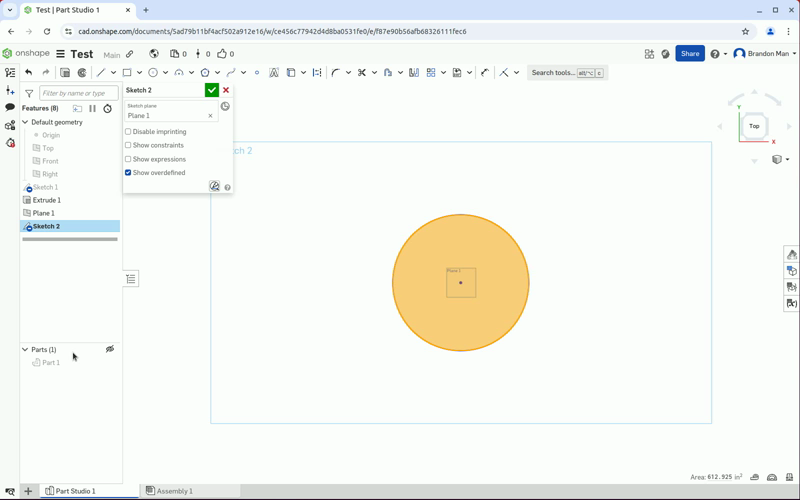
key(shift+e)
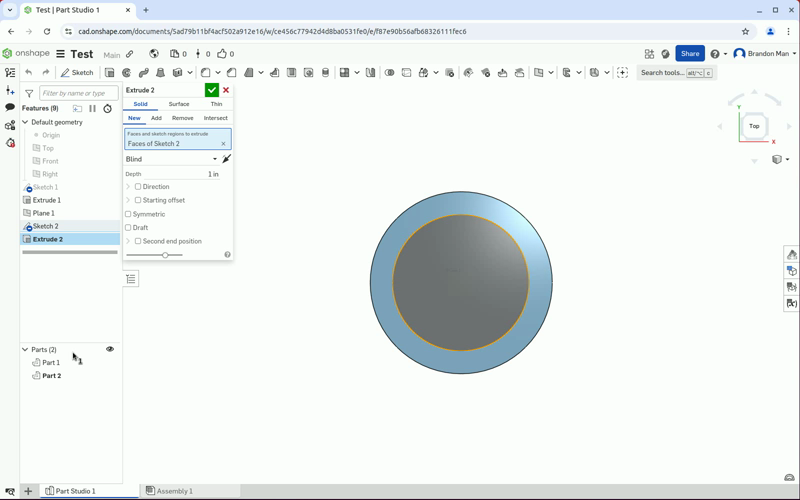
mouse_move(143, 106)
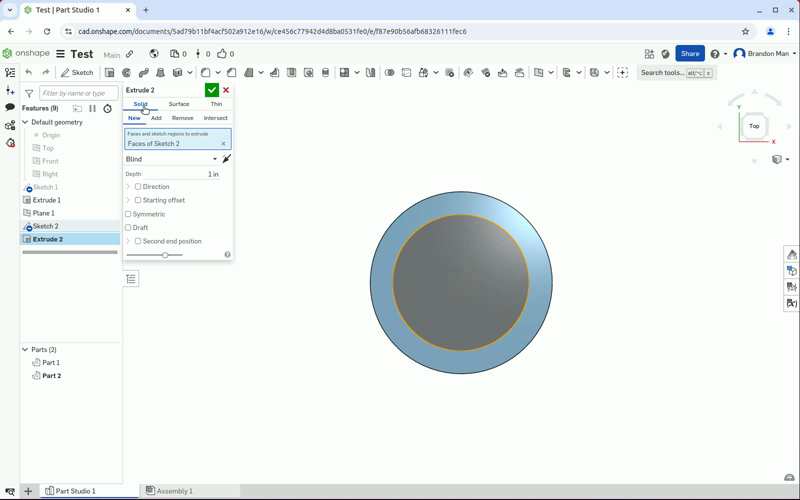
click(143, 106)
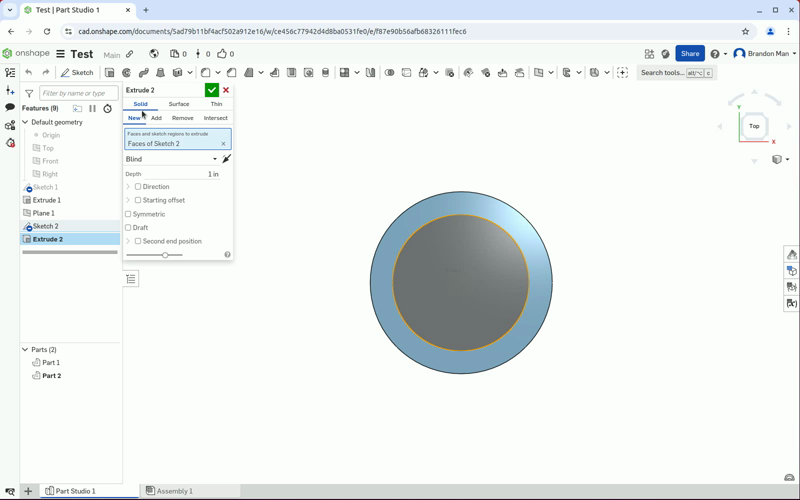
mouse_move(137, 120)
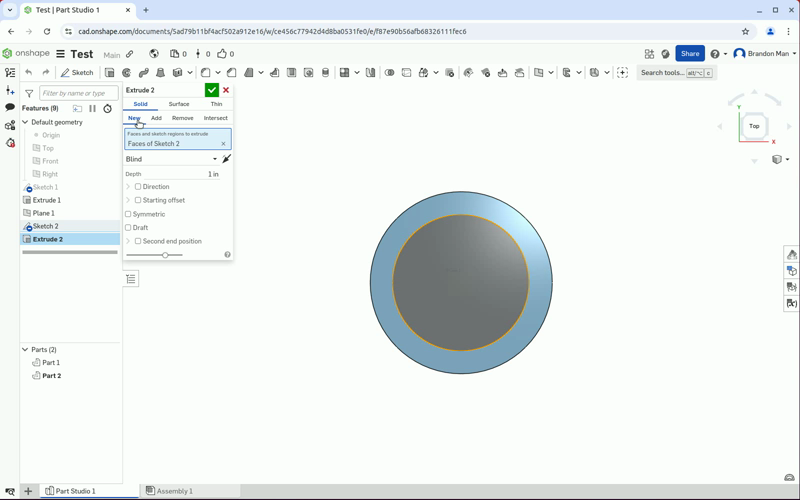
click(137, 120)
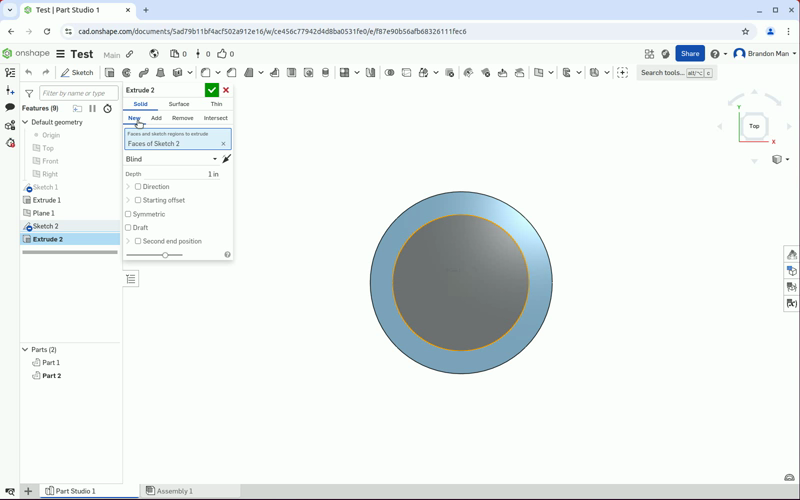
key(tab, 4)
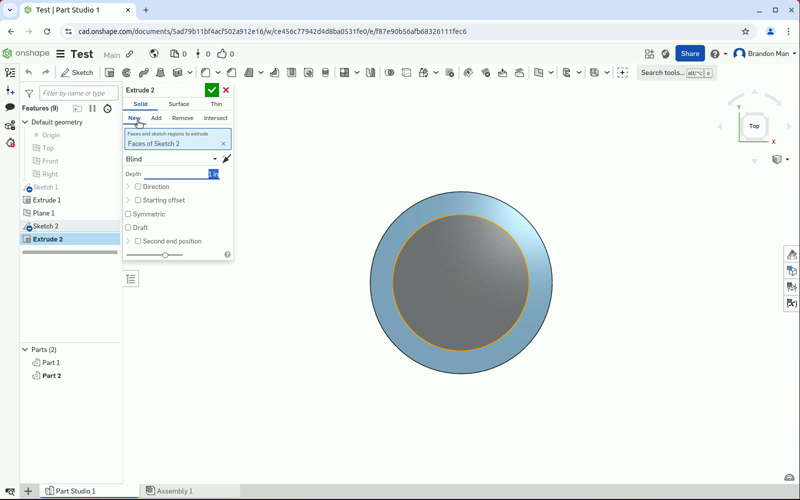
text(4.574)
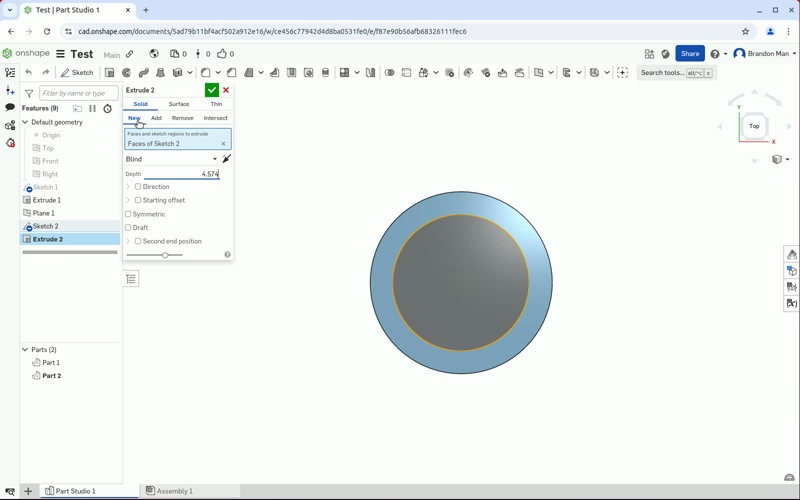
key(enter)
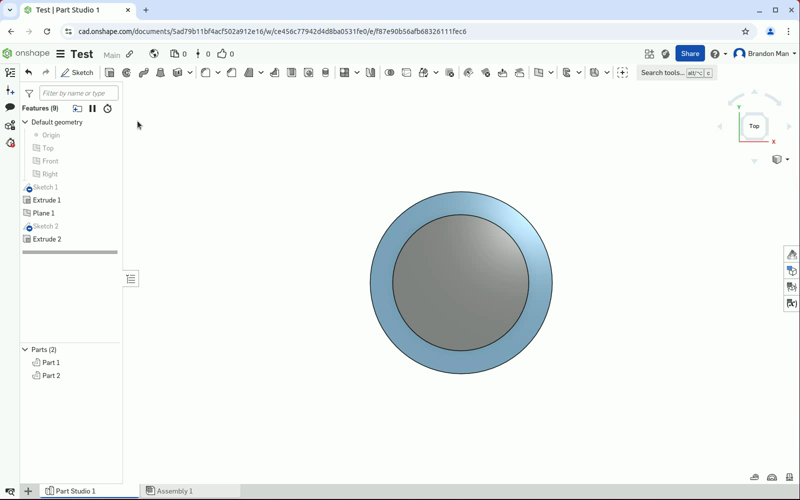
key(shift+h)
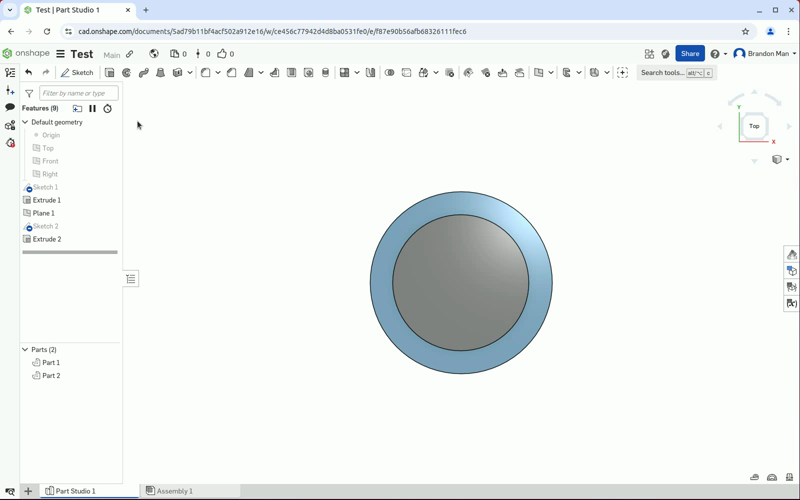
key(shift+h)
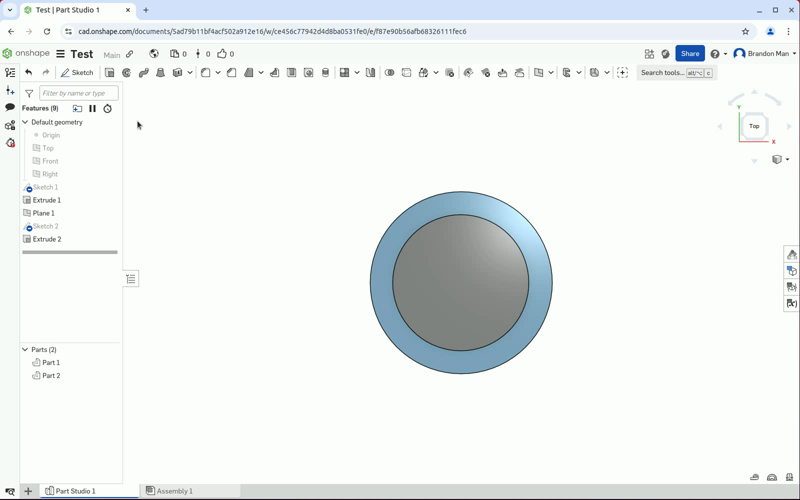
mouse_move(73, 189)
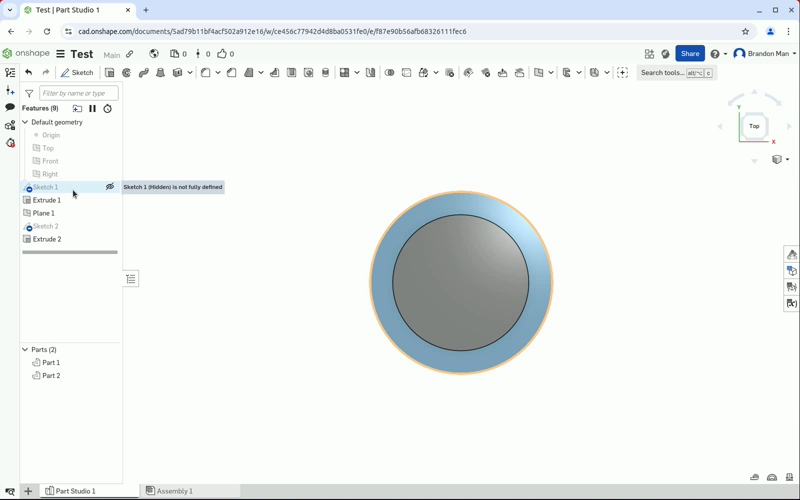
click(73, 189)
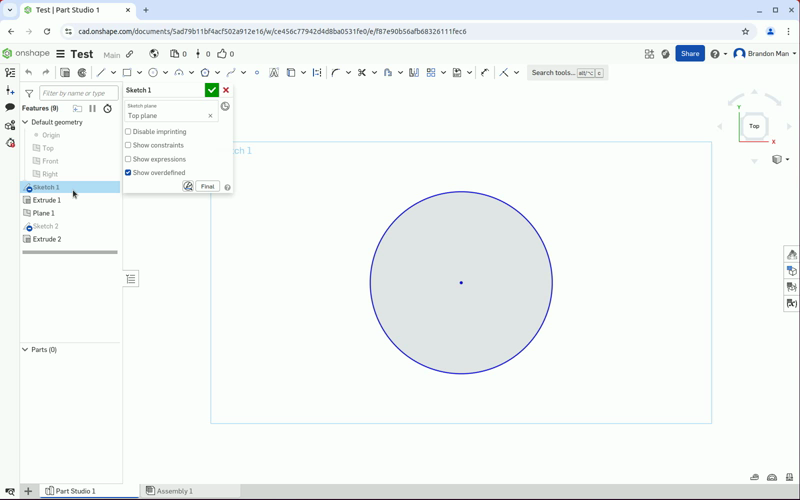
mouse_move(229, 92)
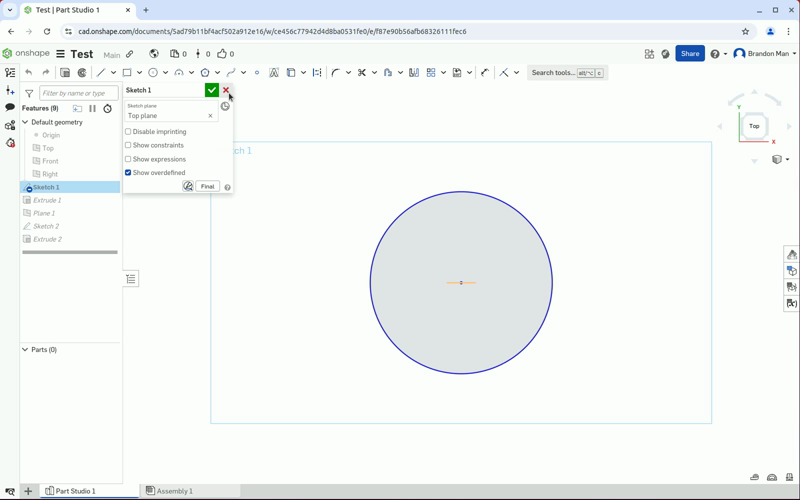
click(229, 92)
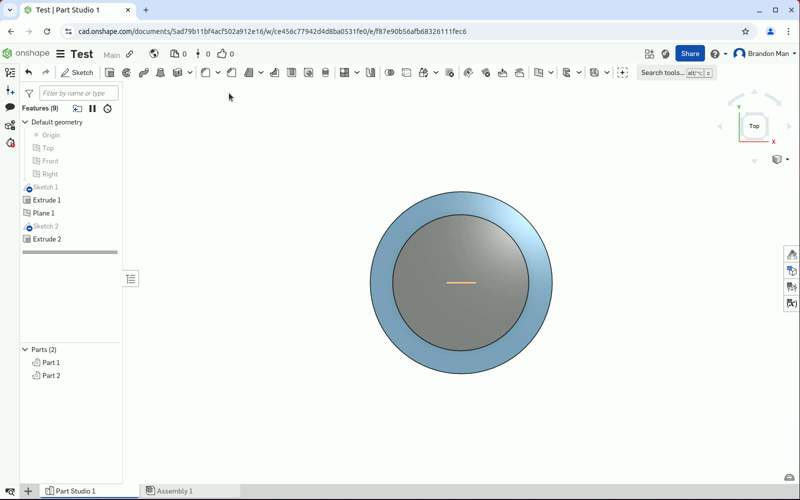
mouse_move(541, 75)
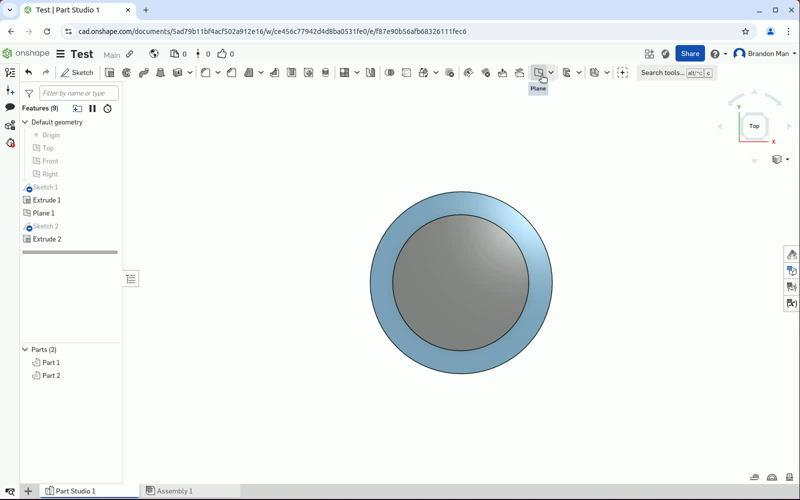
click(541, 75)
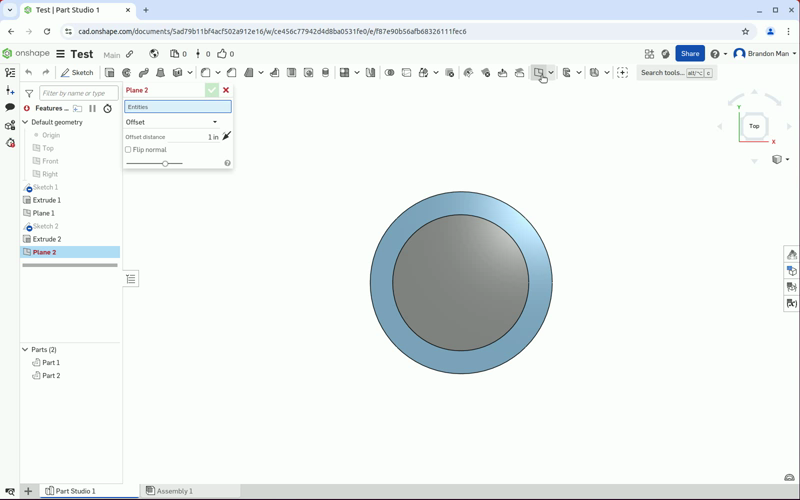
mouse_move(73, 150)
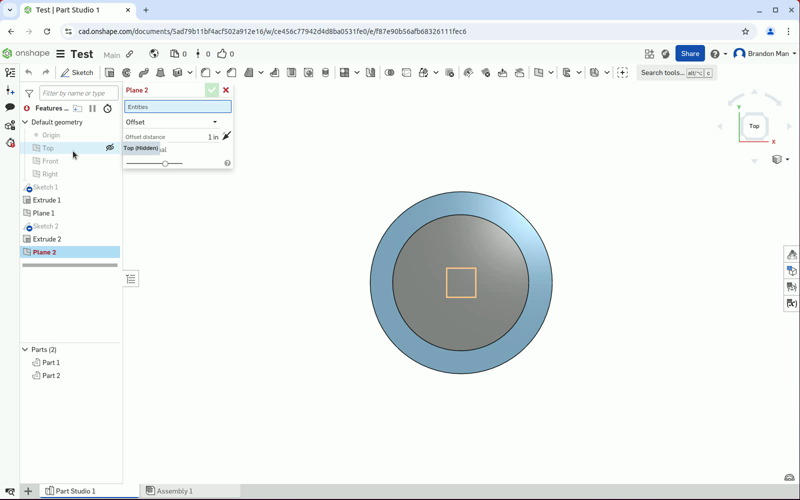
click(73, 150)
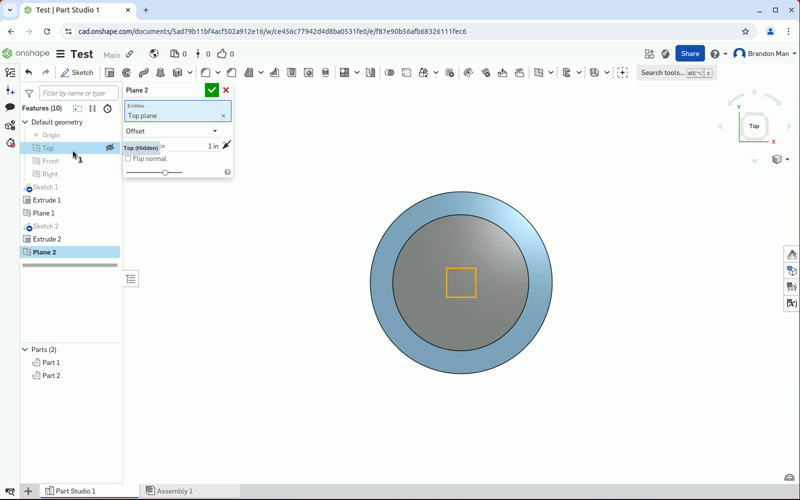
key(tab, 2)
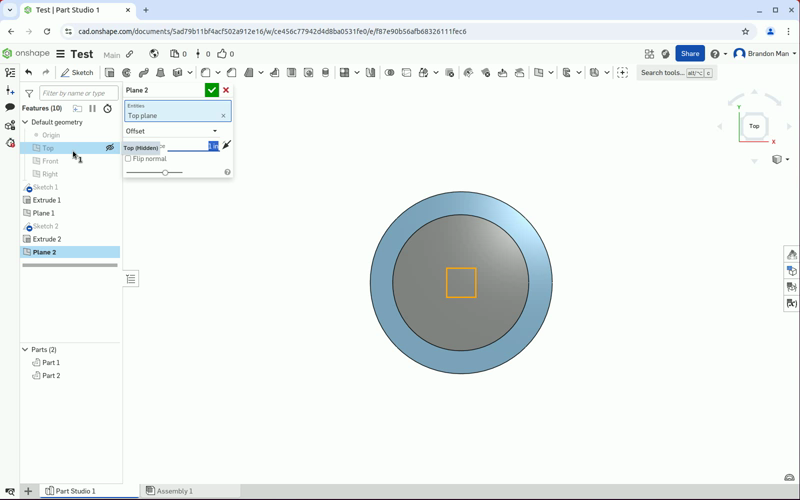
text(13.957)
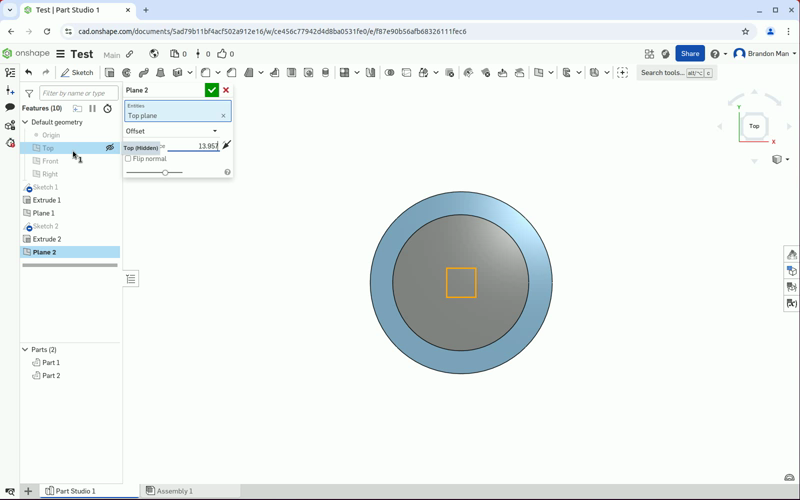
key(enter, 2)
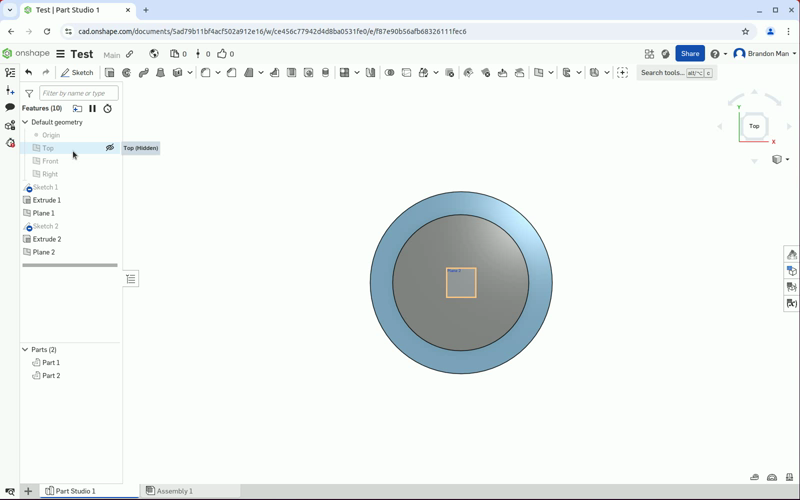
key(shift+s)
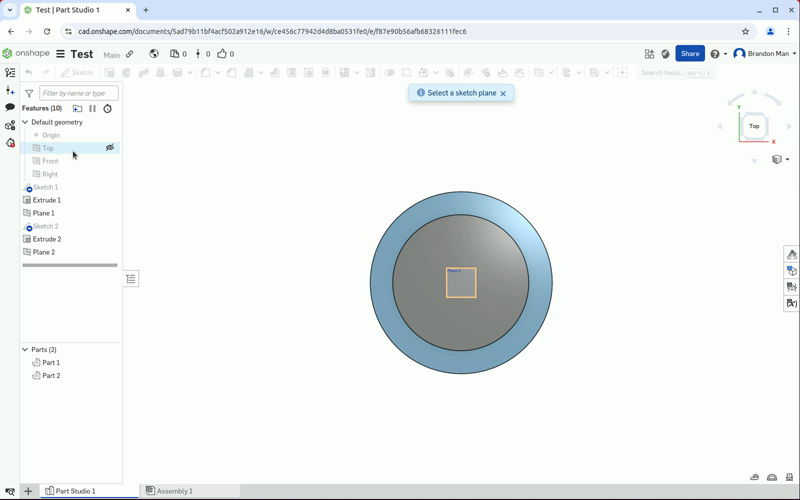
mouse_move(73, 254)
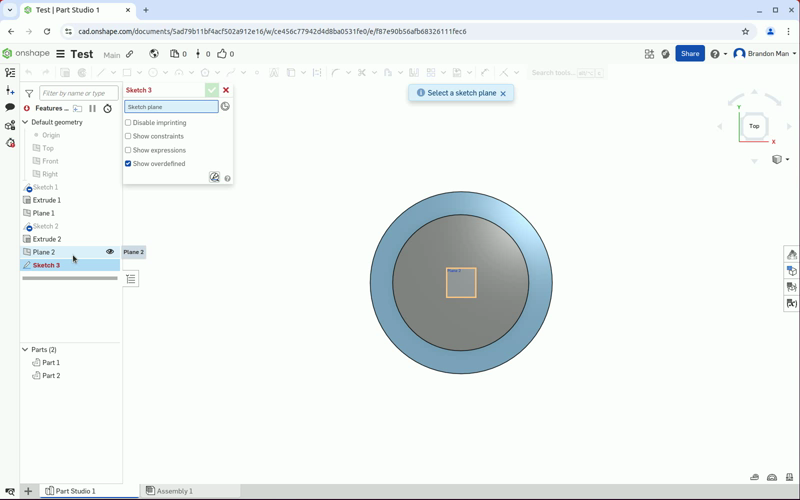
click(73, 254)
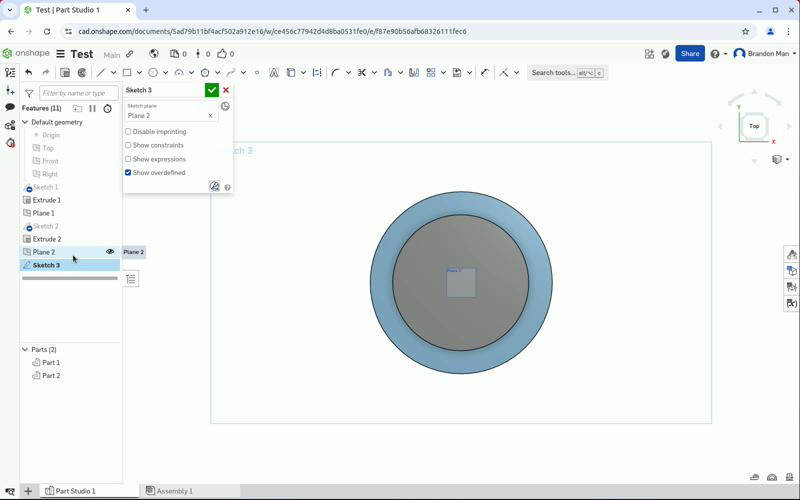
mouse_move(73, 352)
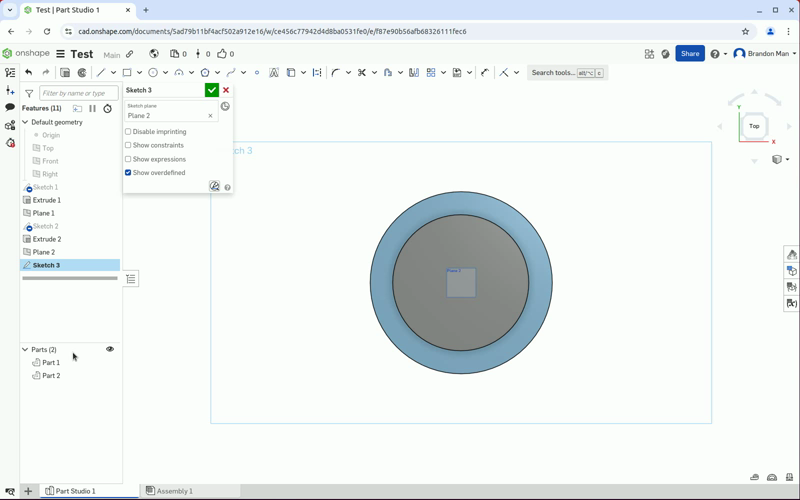
key(y)
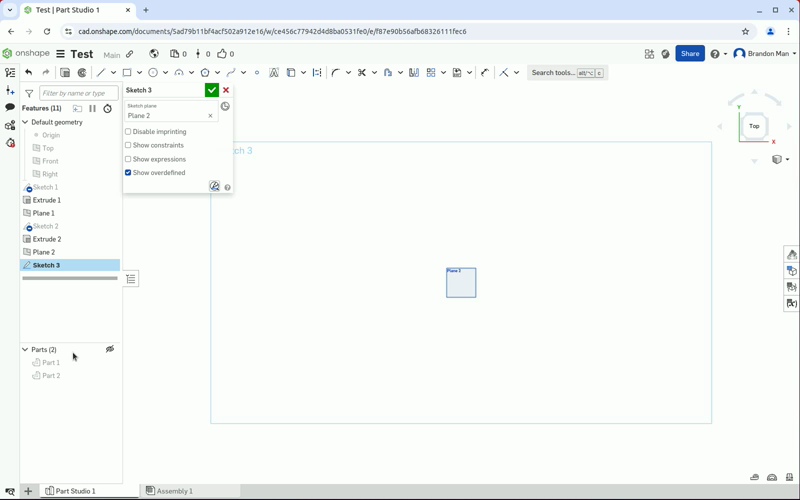
key(c)
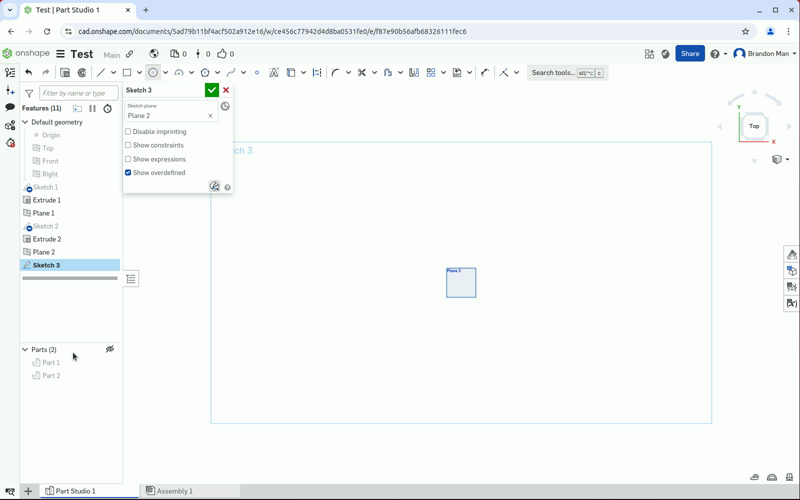
key_down(shift)
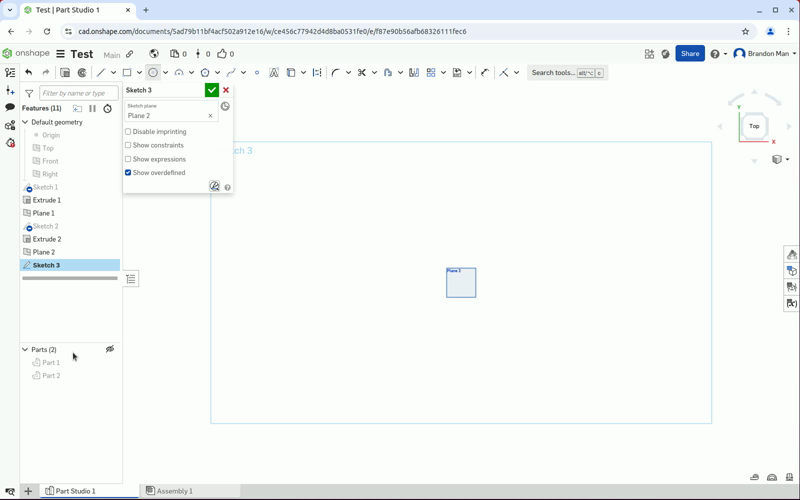
mouse_move(461, 282)
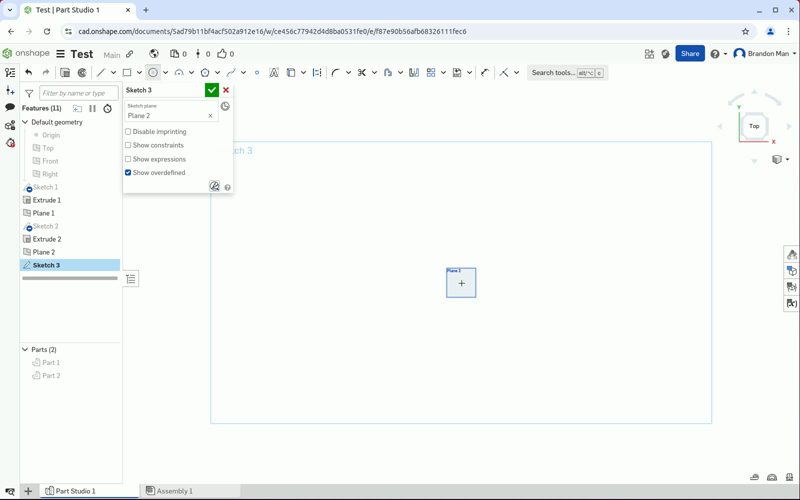
click(461, 282)
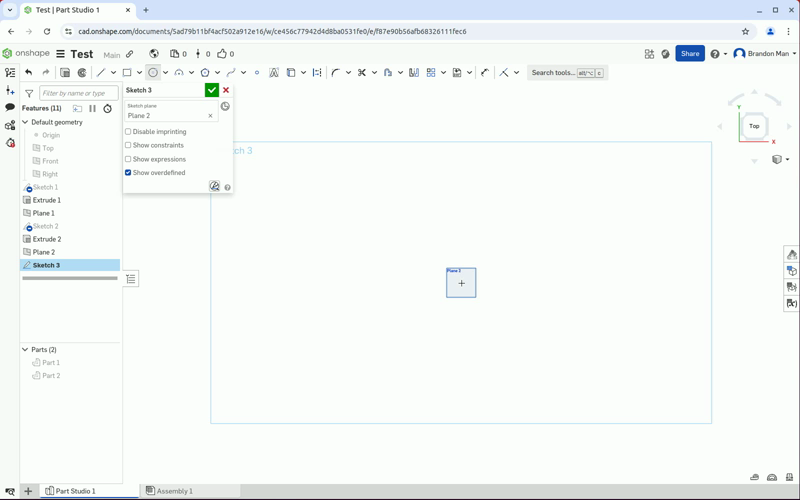
key_up(shift)
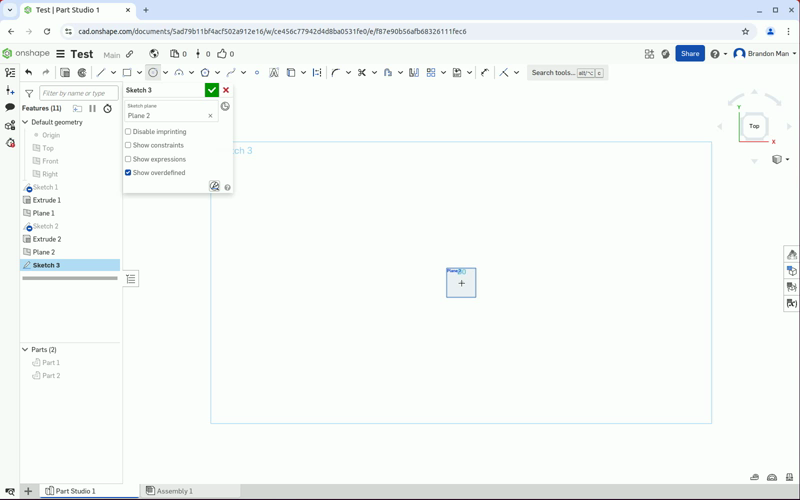
mouse_move(507, 282)
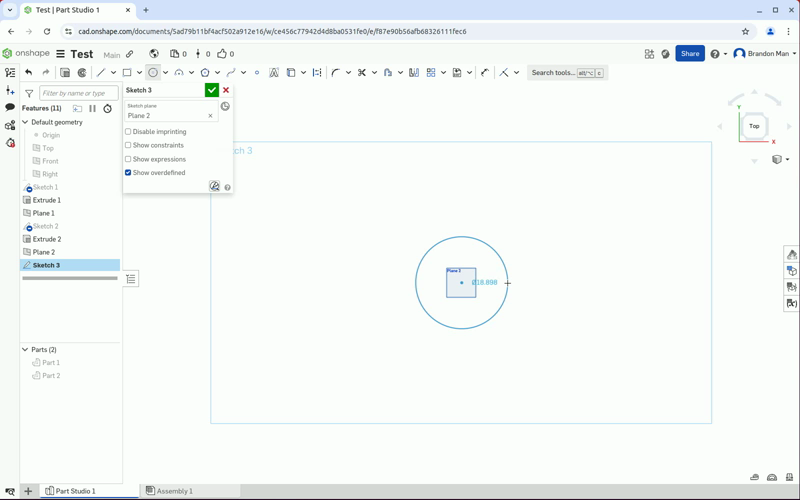
click(507, 282)
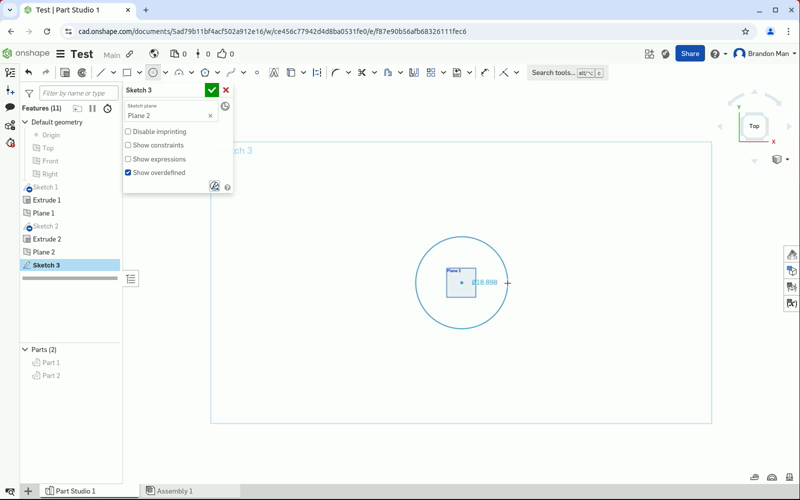
key(esc)
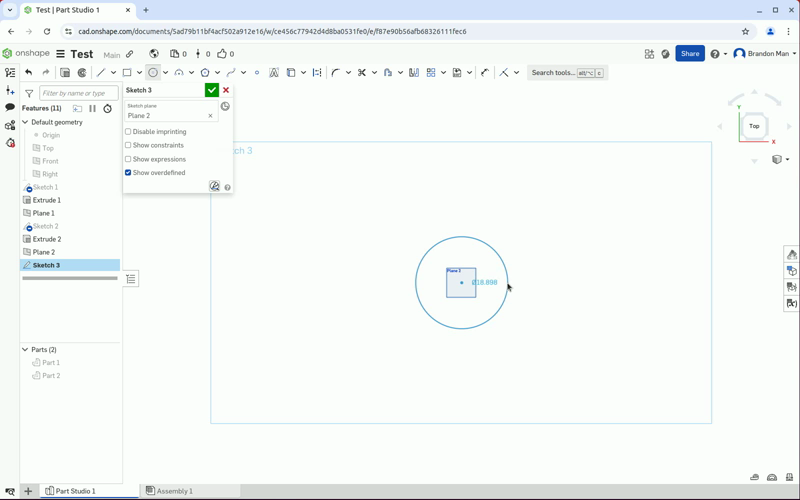
mouse_move(460, 260)
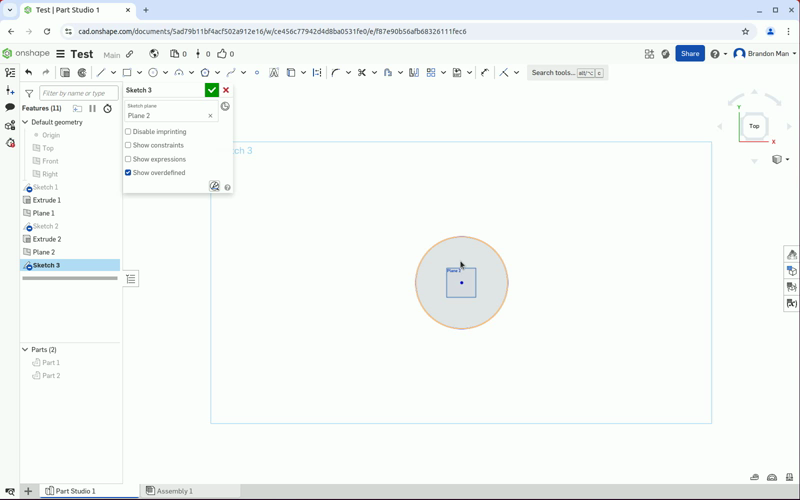
click(460, 260)
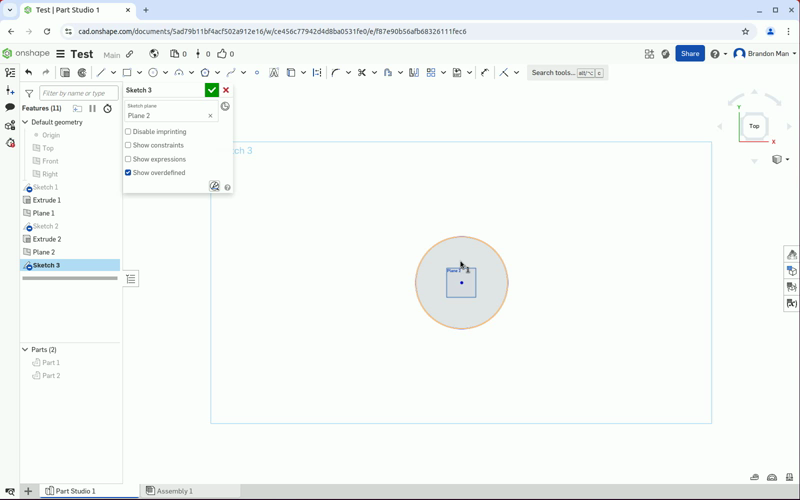
mouse_move(73, 352)
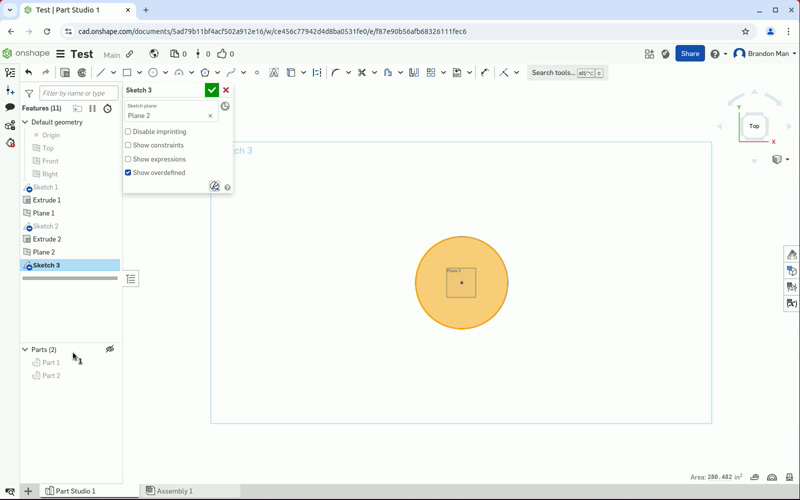
key(shift+y)
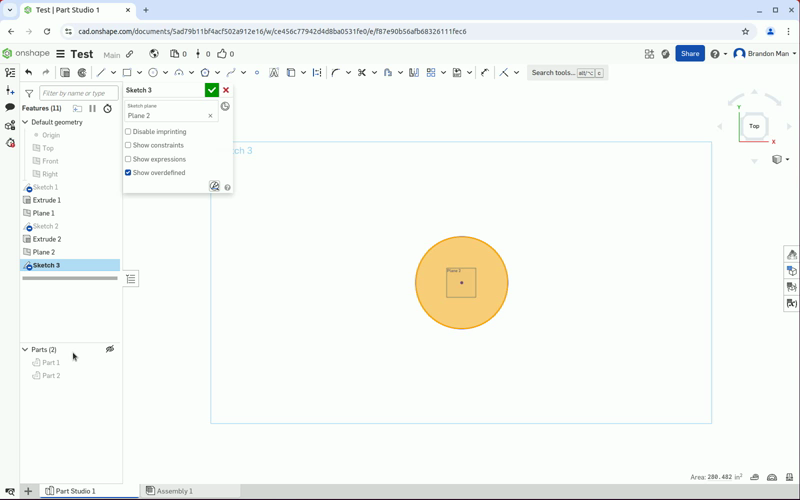
key(shift+e)
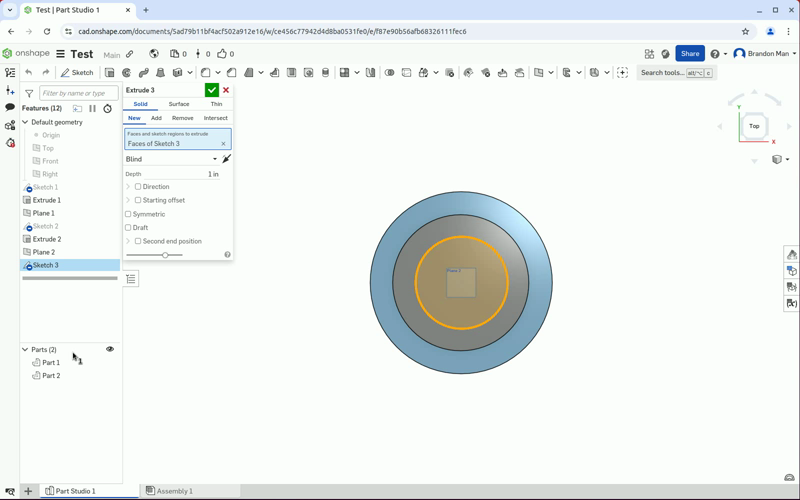
mouse_move(143, 106)
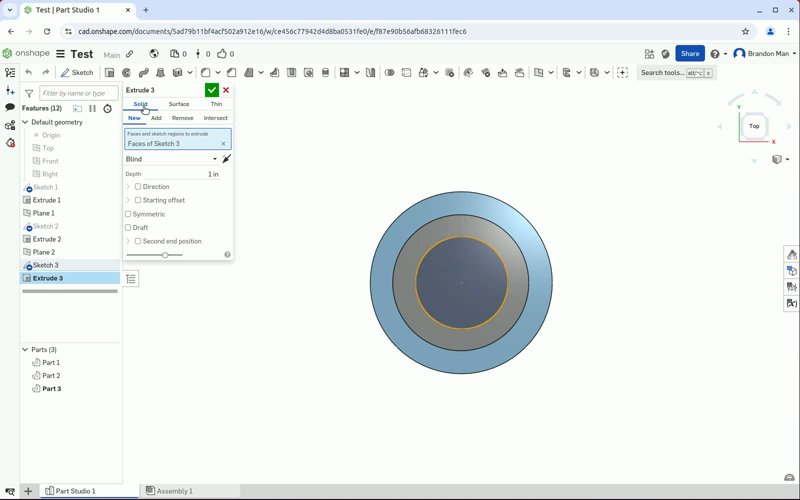
click(143, 106)
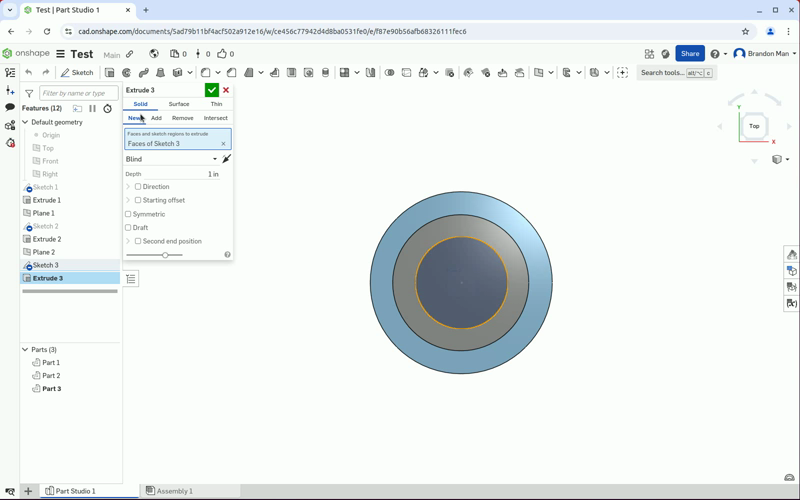
mouse_move(137, 120)
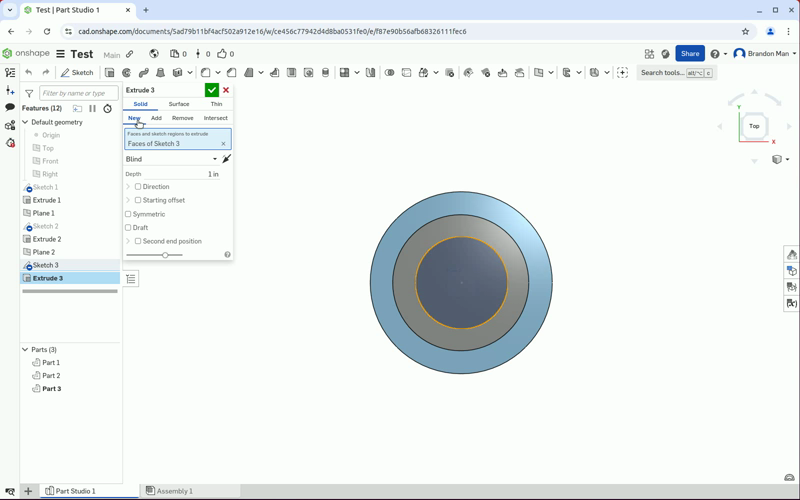
click(137, 120)
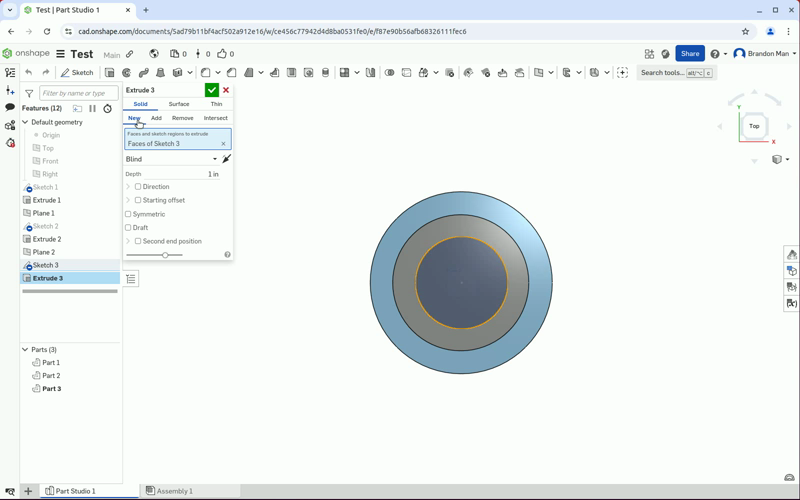
key(tab, 4)
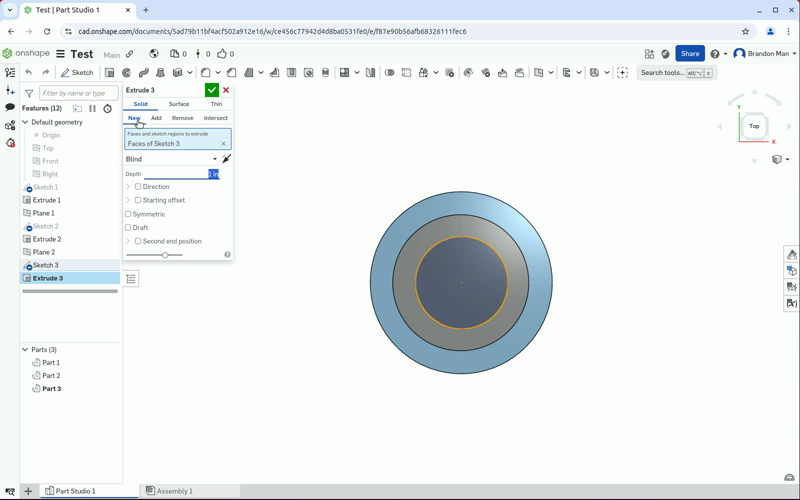
text(4.574)
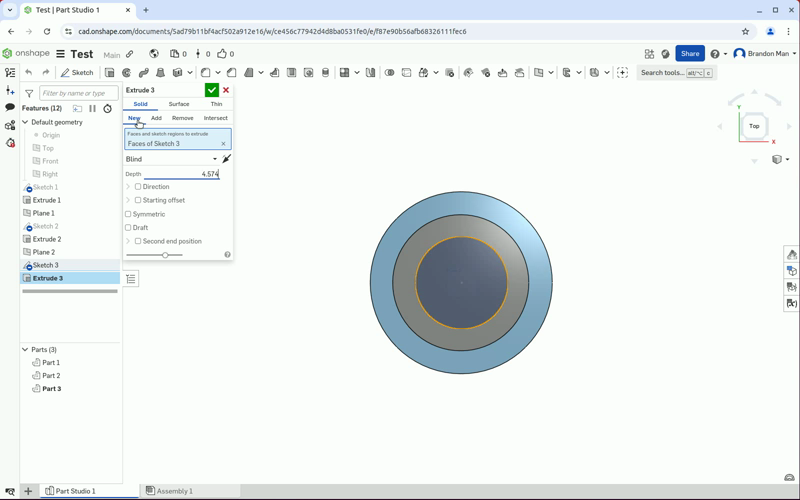
key(enter)
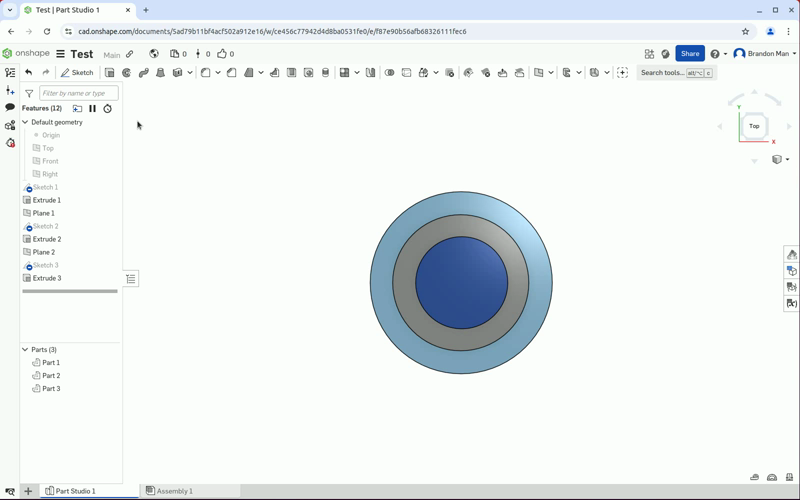
key(shift+h)
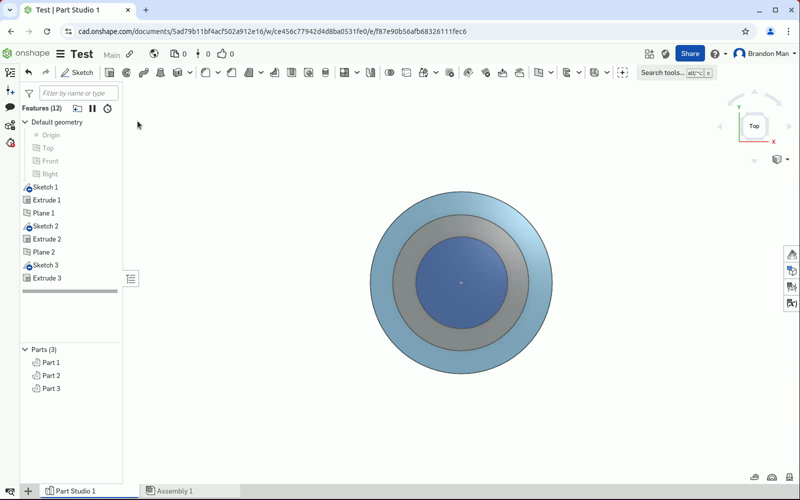
key(shift+h)
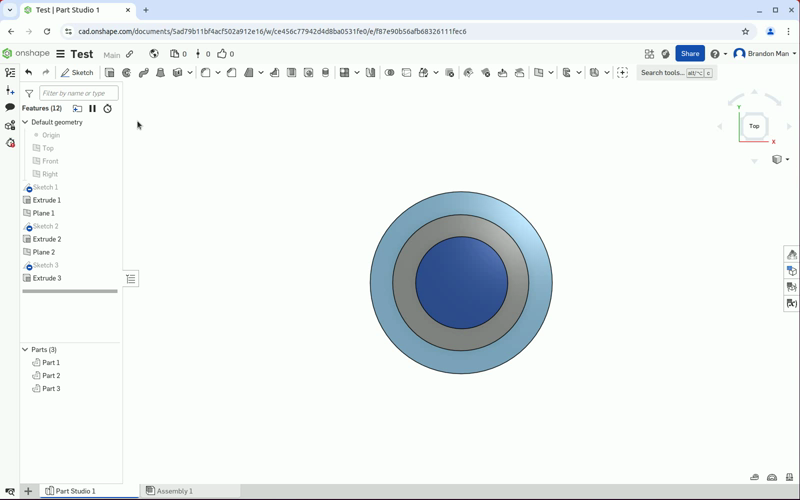
mouse_move(73, 189)
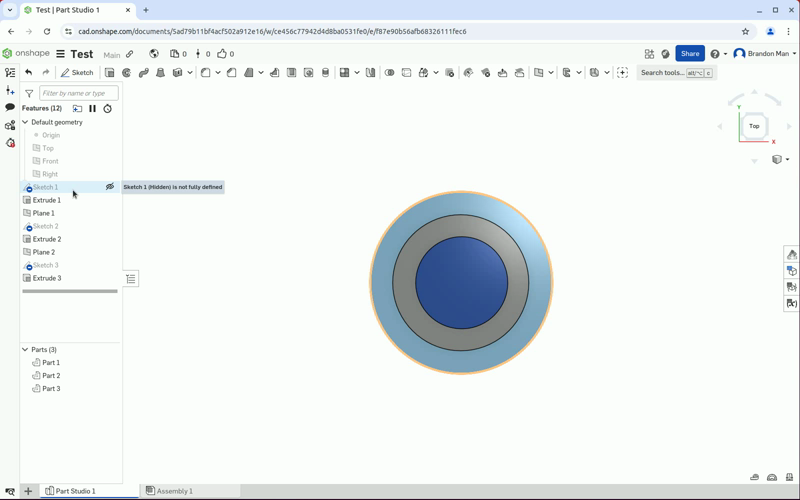
click(73, 189)
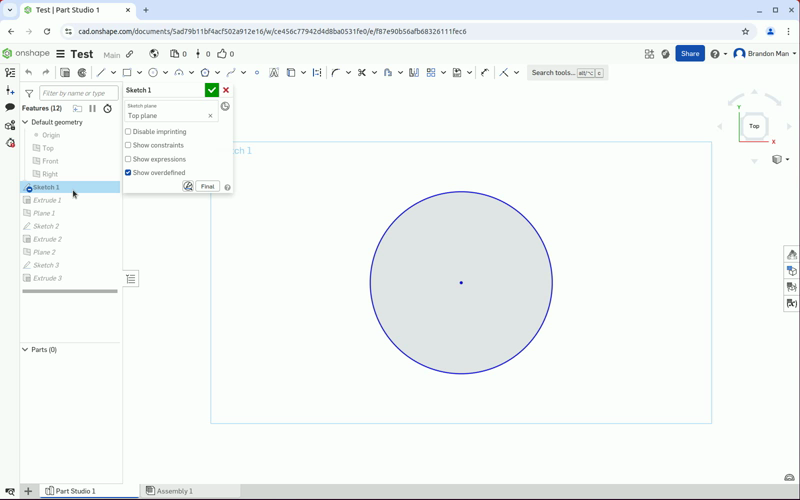
mouse_move(229, 92)
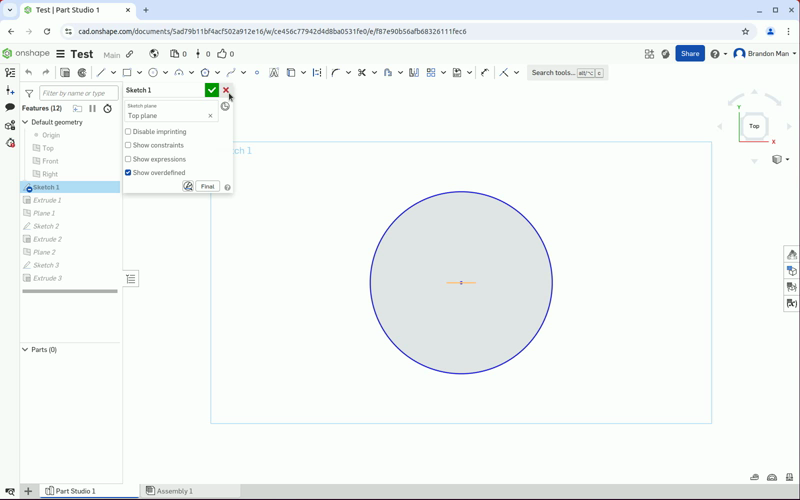
click(229, 92)
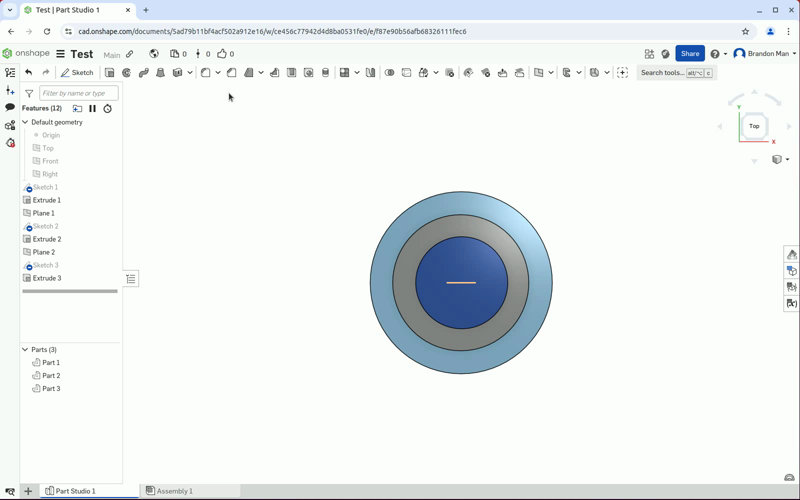
mouse_move(541, 75)
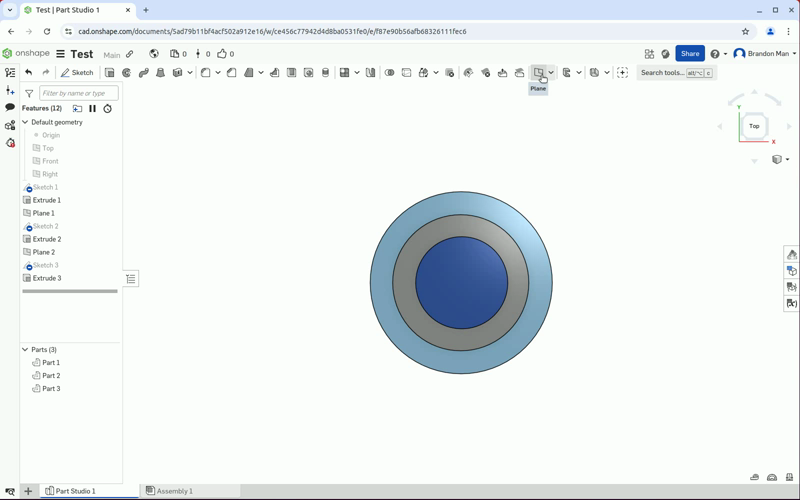
click(541, 75)
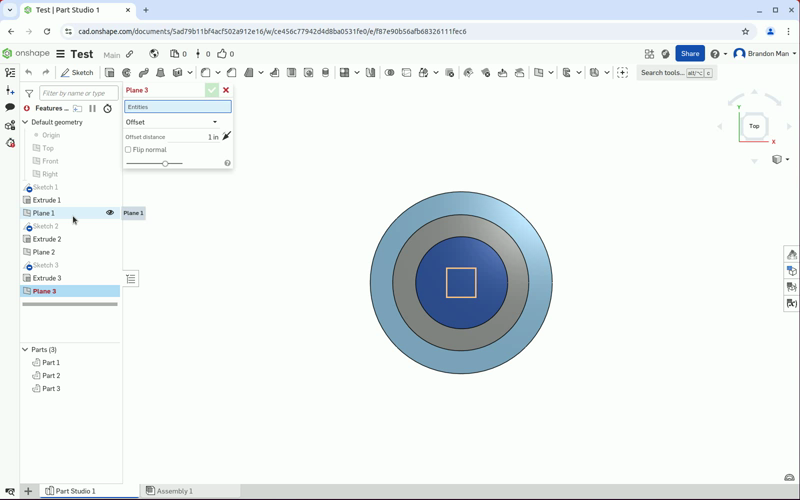
scroll(3)
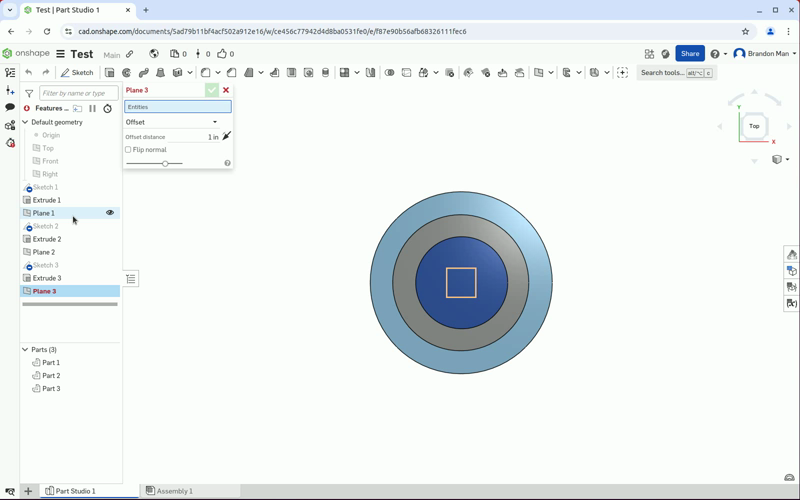
mouse_move(73, 150)
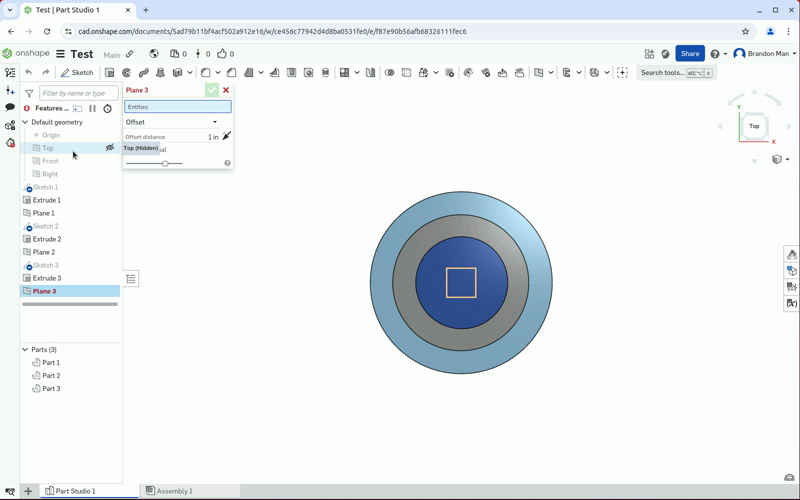
click(73, 150)
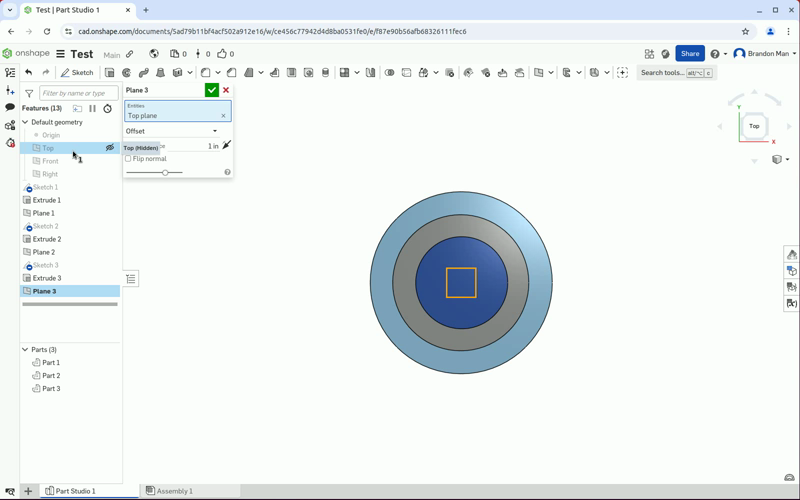
key(tab, 2)
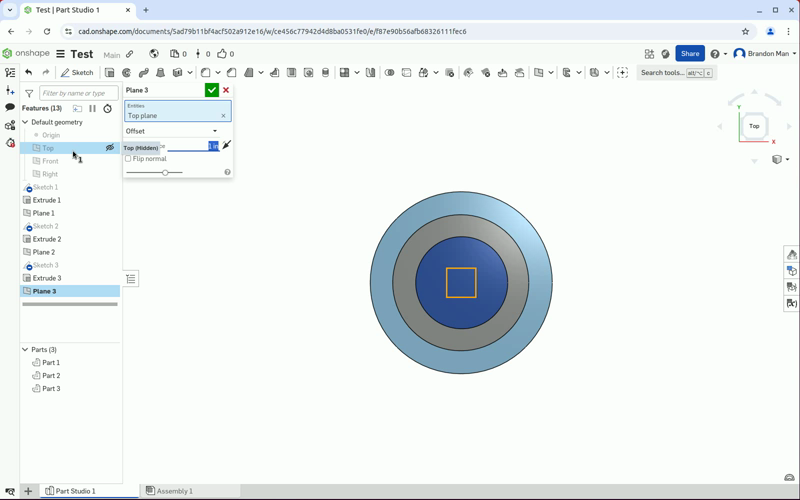
text(18.548)
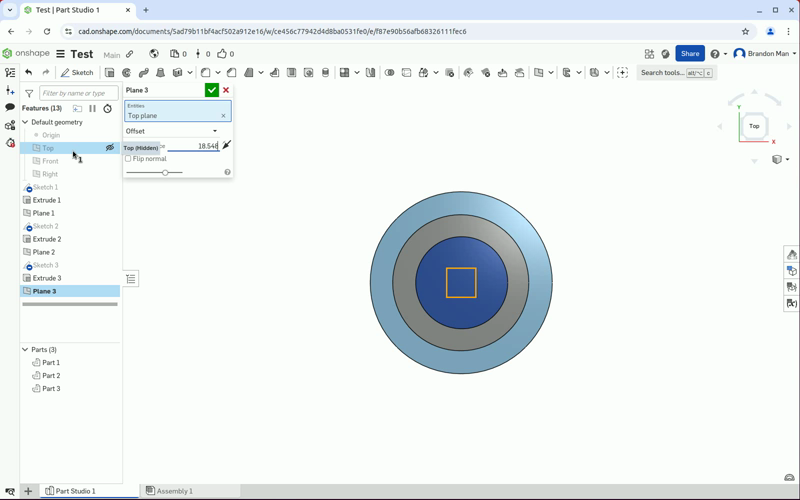
key(enter, 2)
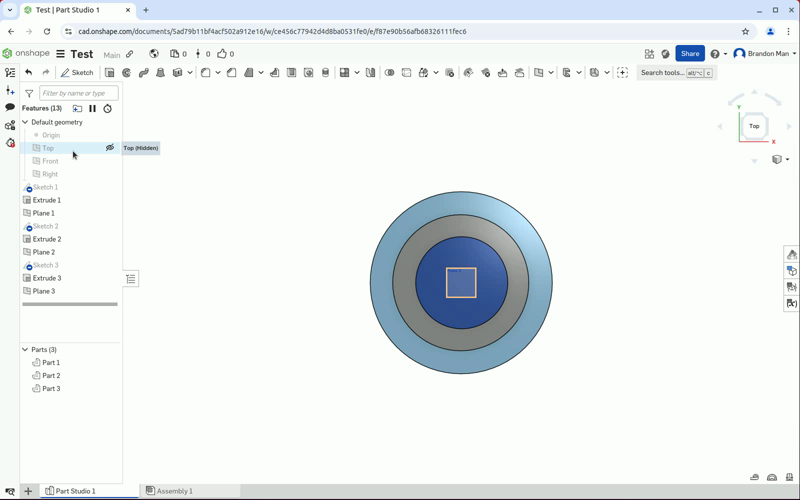
key(shift+s)
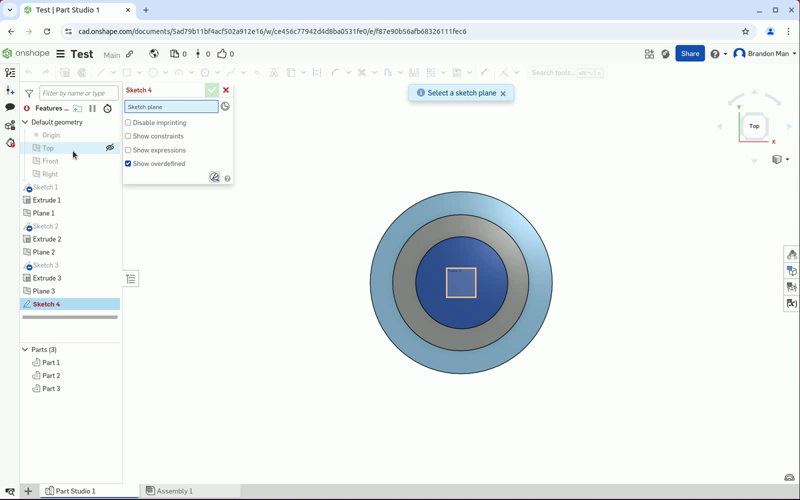
mouse_move(73, 293)
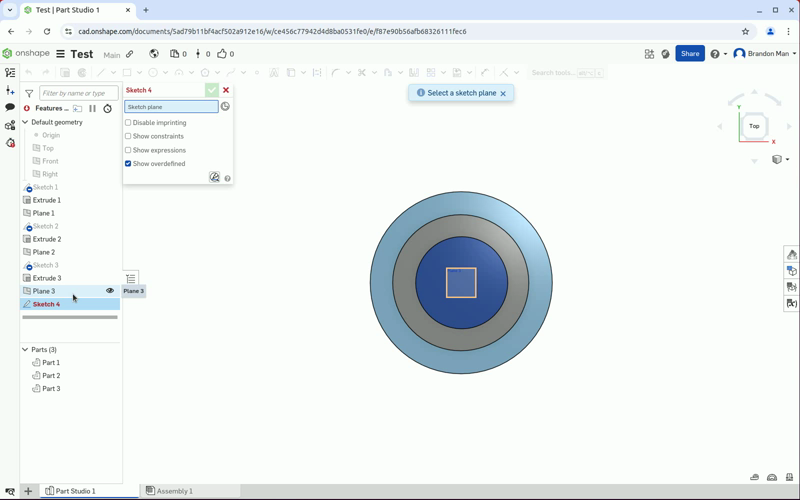
click(73, 293)
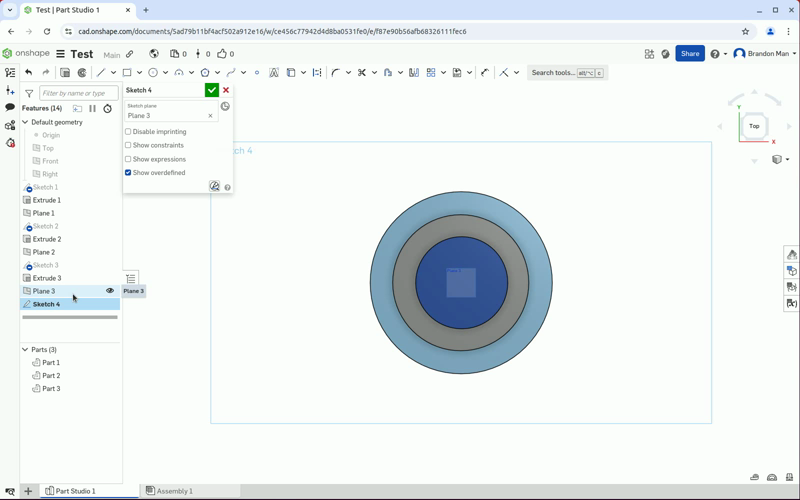
mouse_move(73, 352)
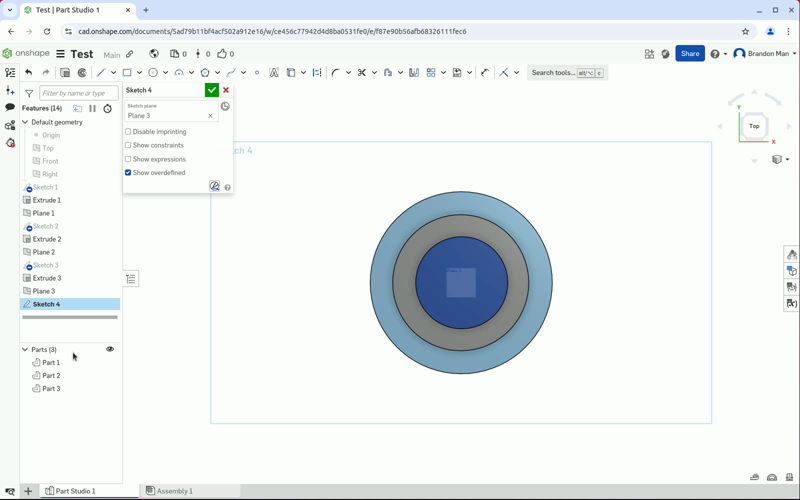
key(y)
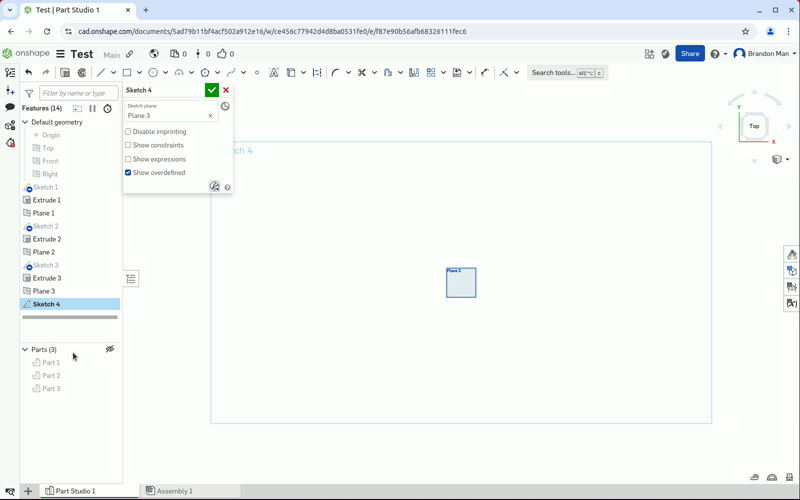
key(c)
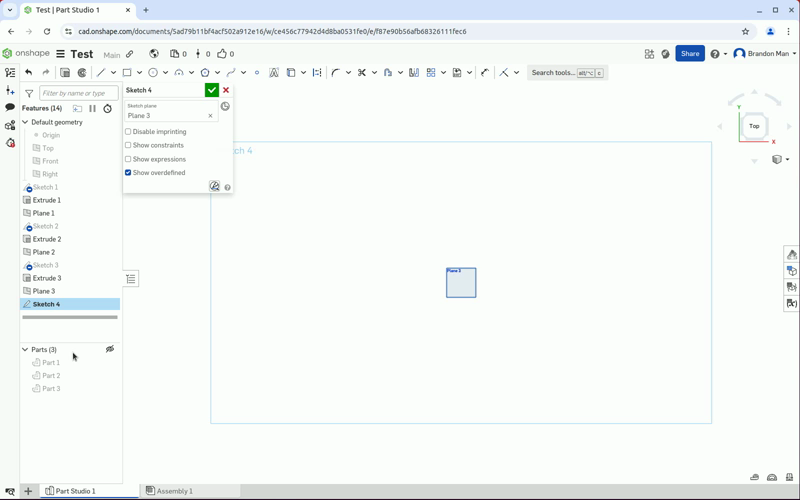
key_down(shift)
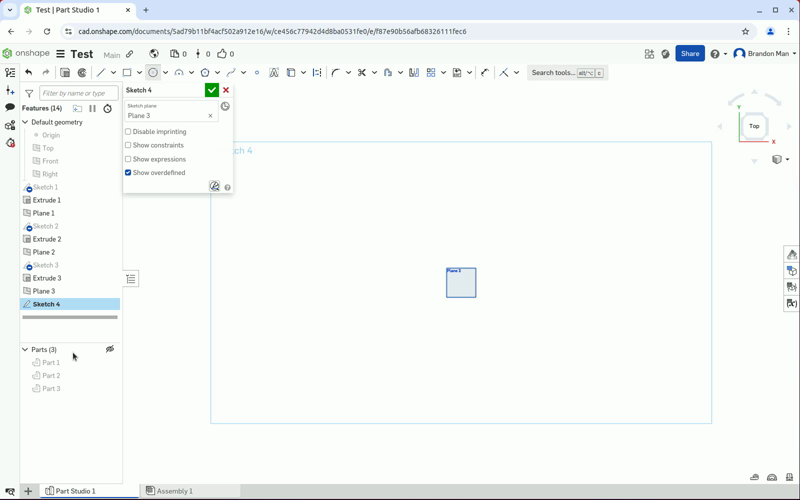
mouse_move(461, 282)
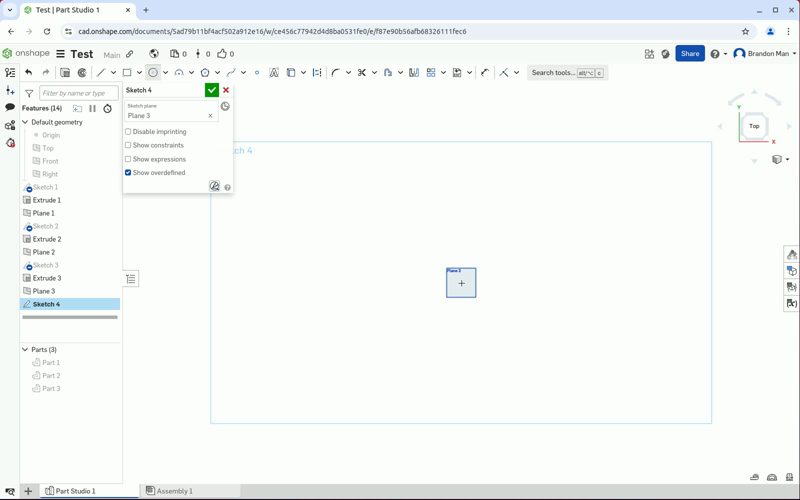
click(461, 282)
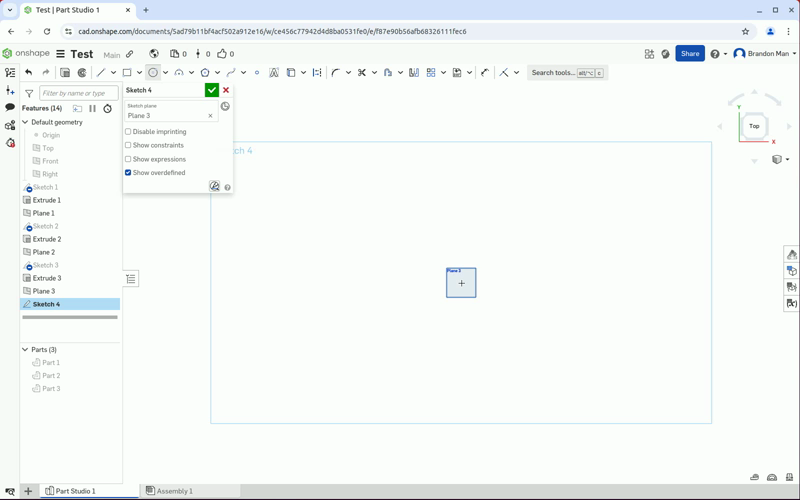
key_up(shift)
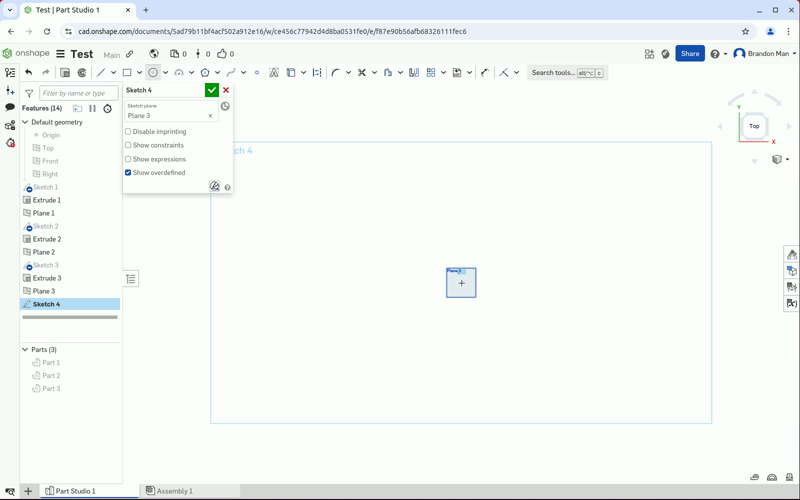
mouse_move(485, 282)
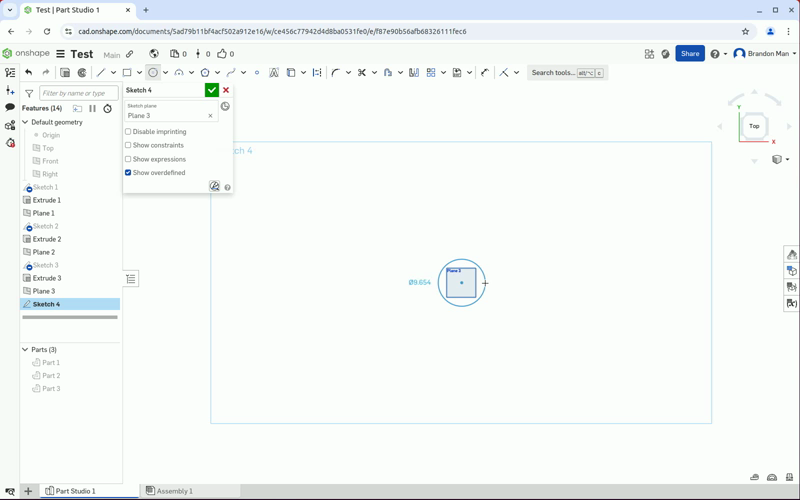
click(485, 282)
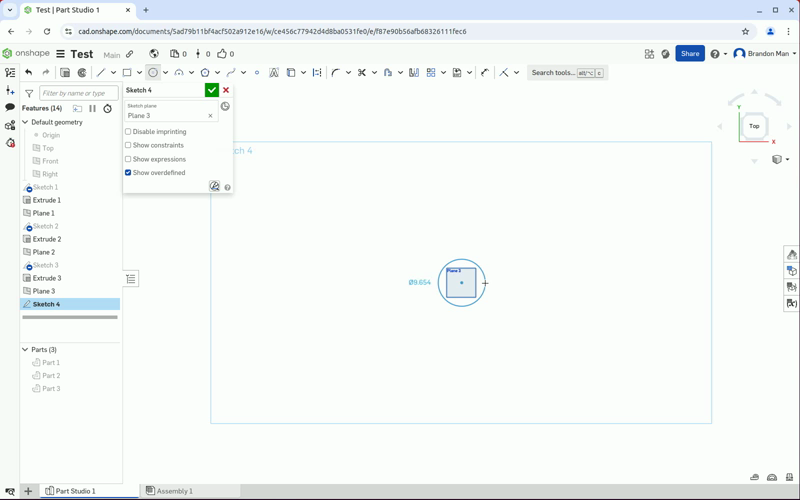
key(esc)
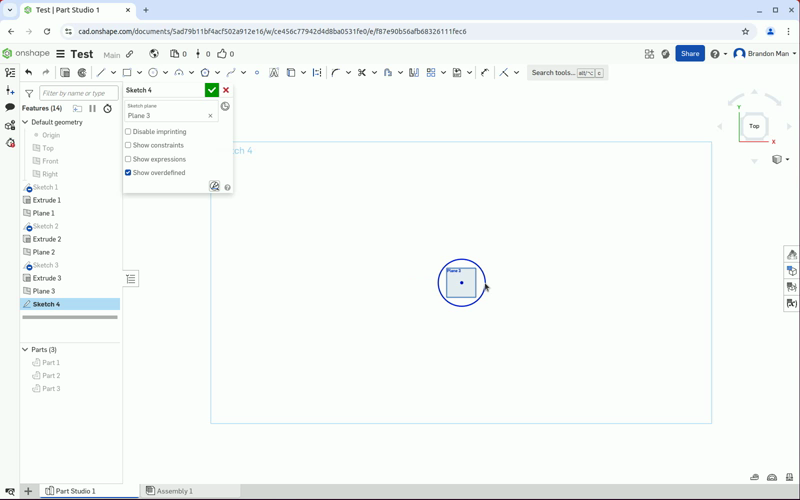
mouse_move(443, 294)
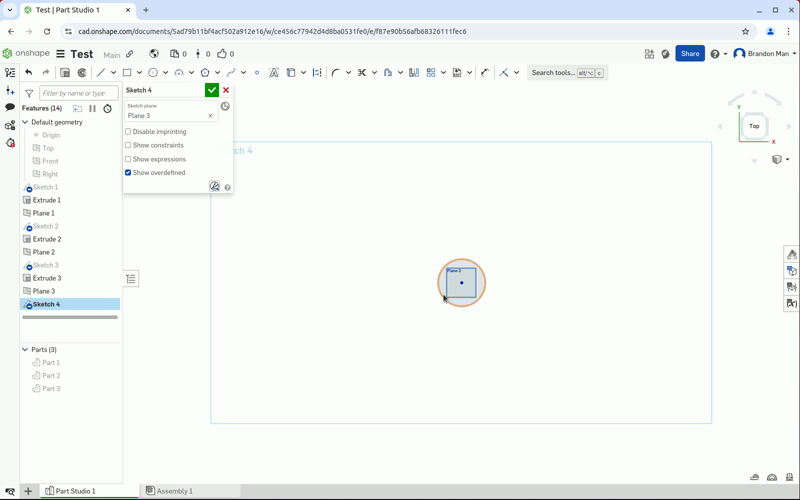
scroll(6)
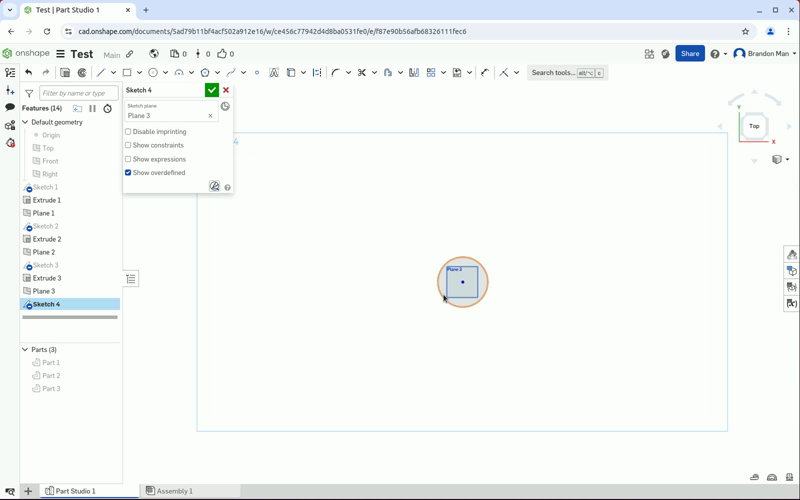
scroll(6)
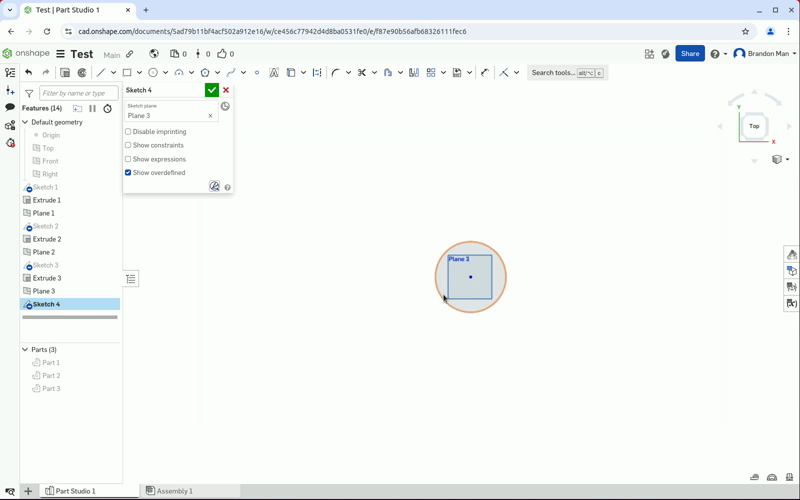
scroll(6)
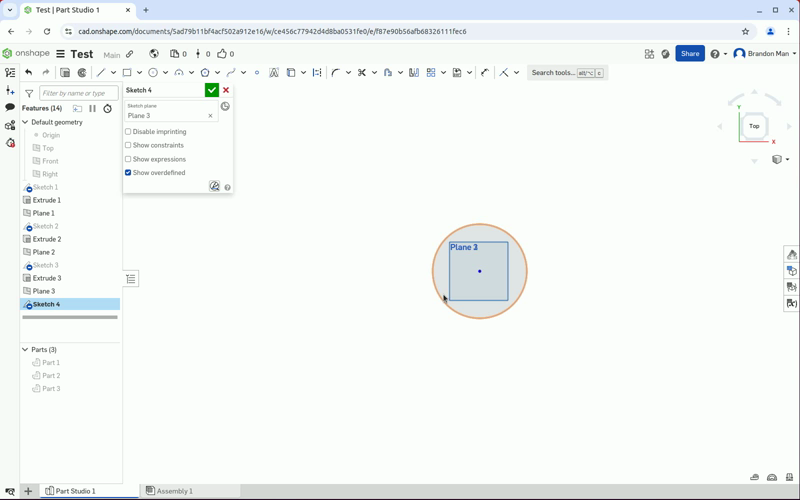
scroll(6)
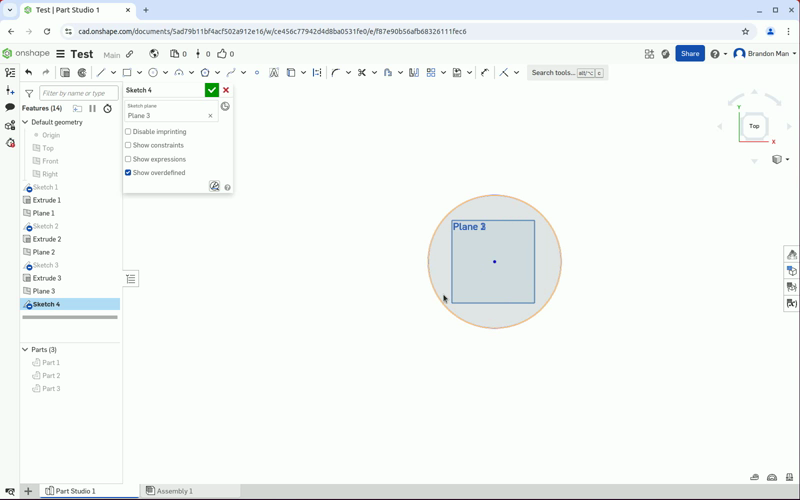
scroll(6)
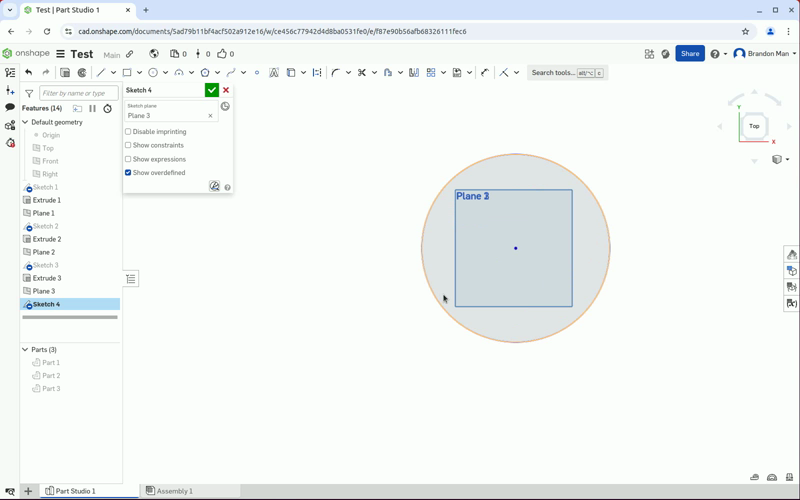
scroll(6)
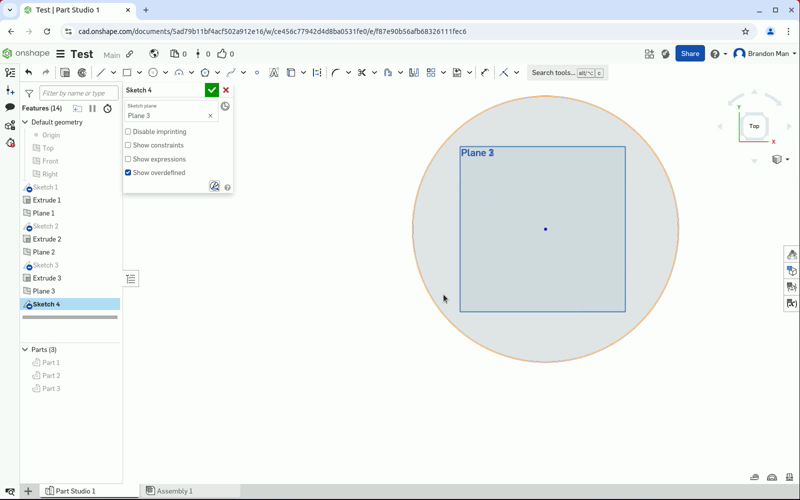
scroll(6)
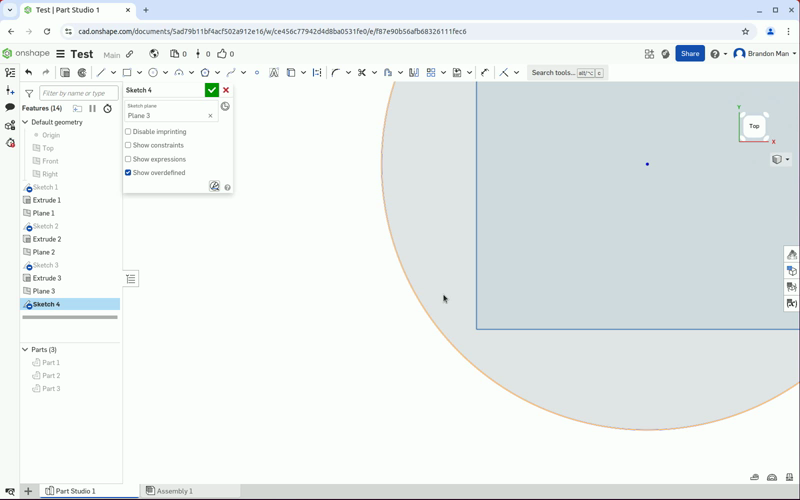
click(443, 294)
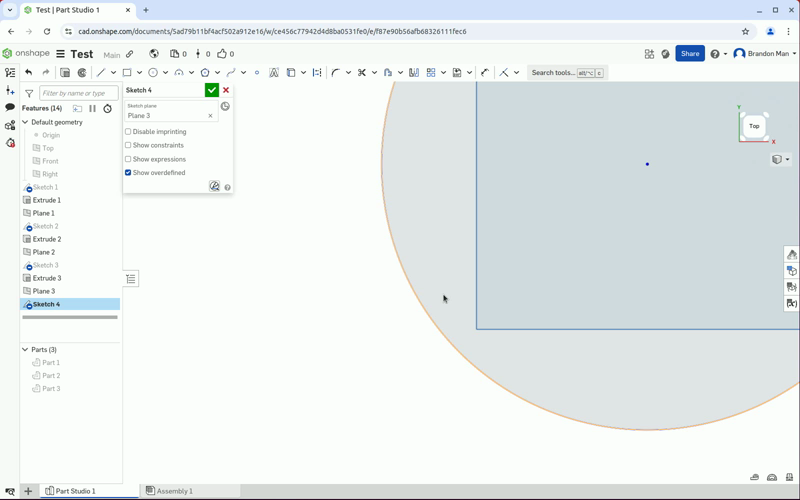
scroll(-6)
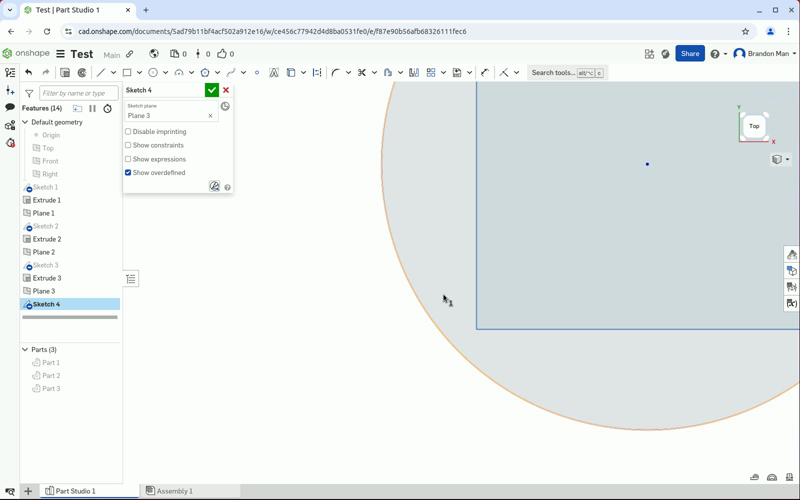
scroll(-6)
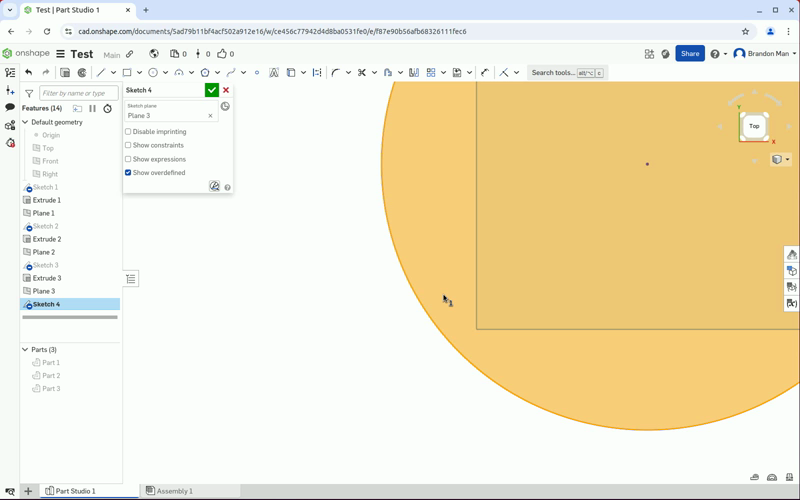
scroll(-6)
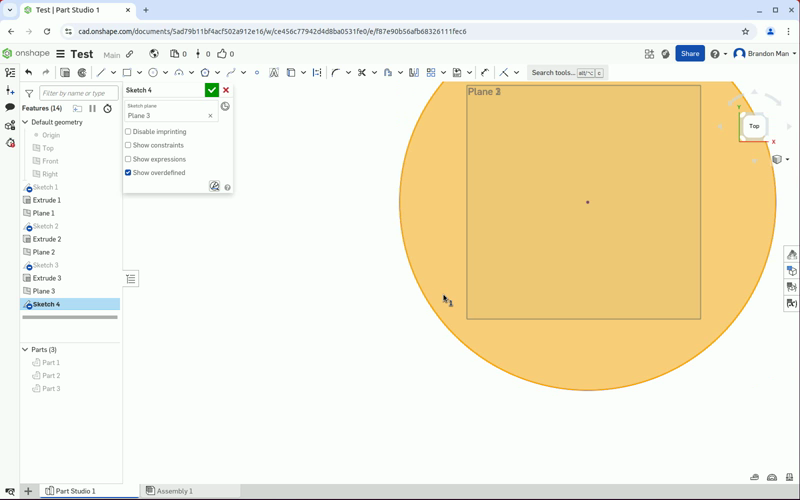
scroll(-6)
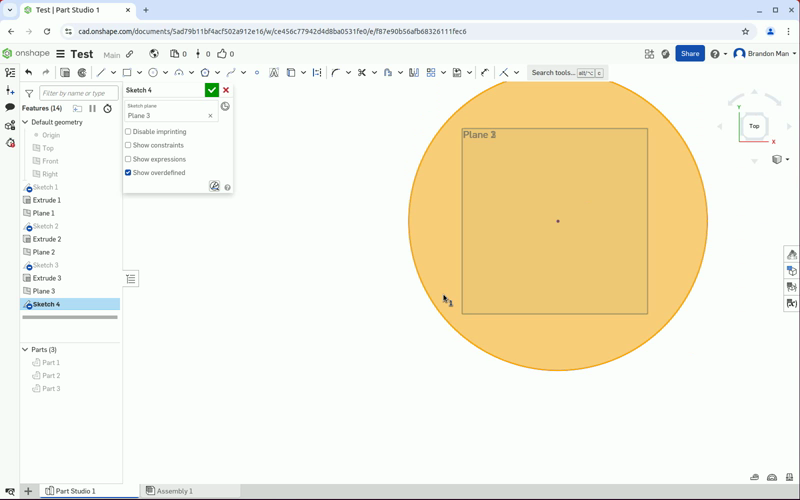
scroll(-6)
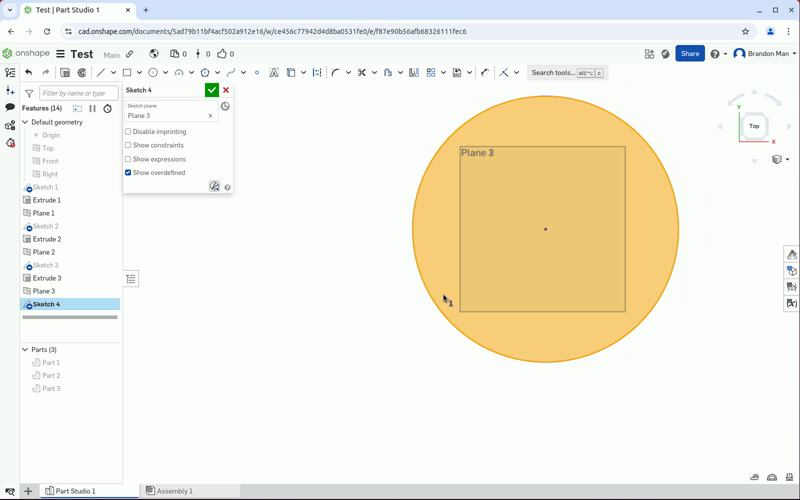
scroll(-6)
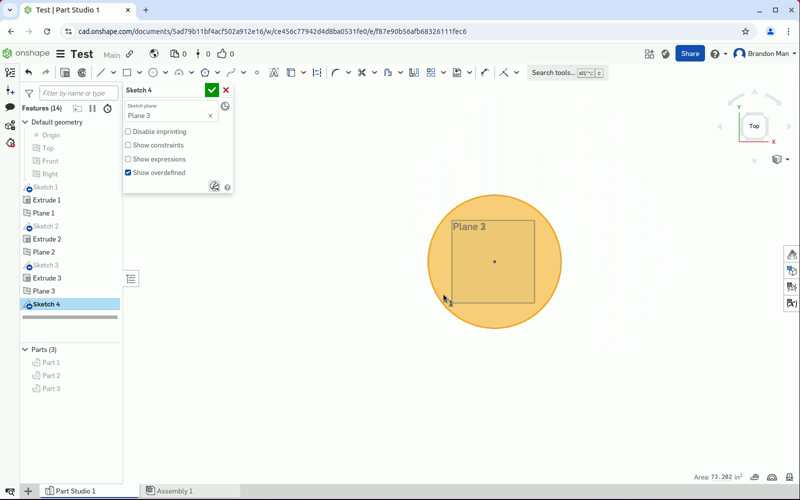
scroll(-6)
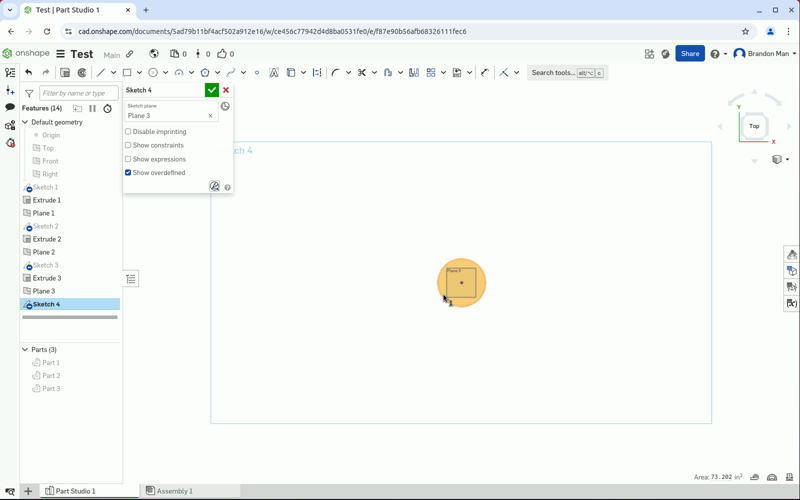
mouse_move(73, 352)
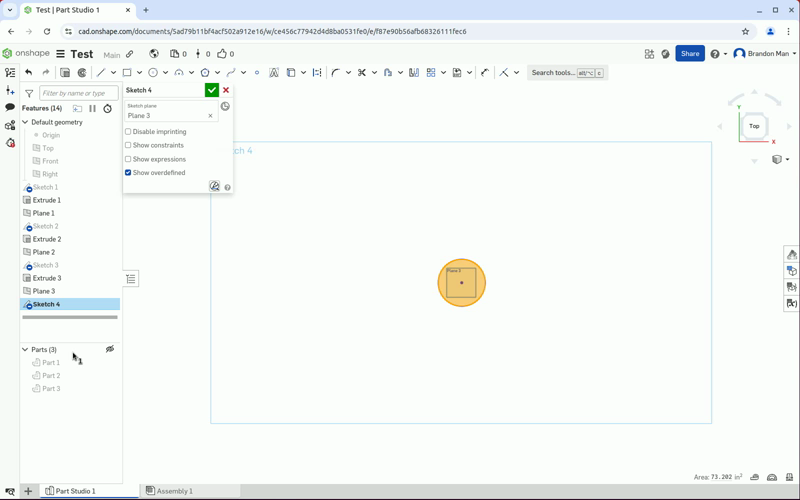
key(shift+y)
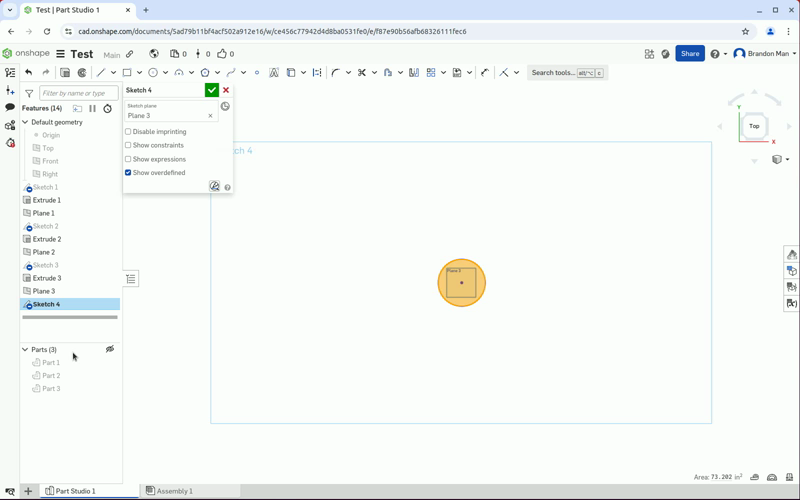
key(shift+e)
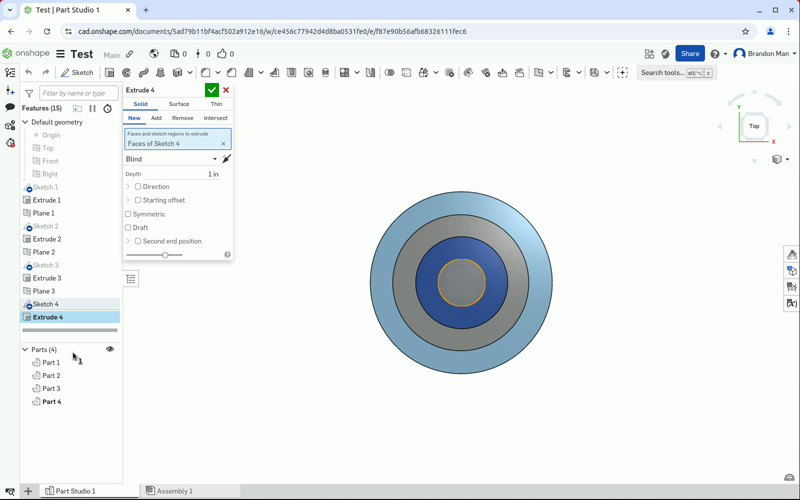
mouse_move(143, 106)
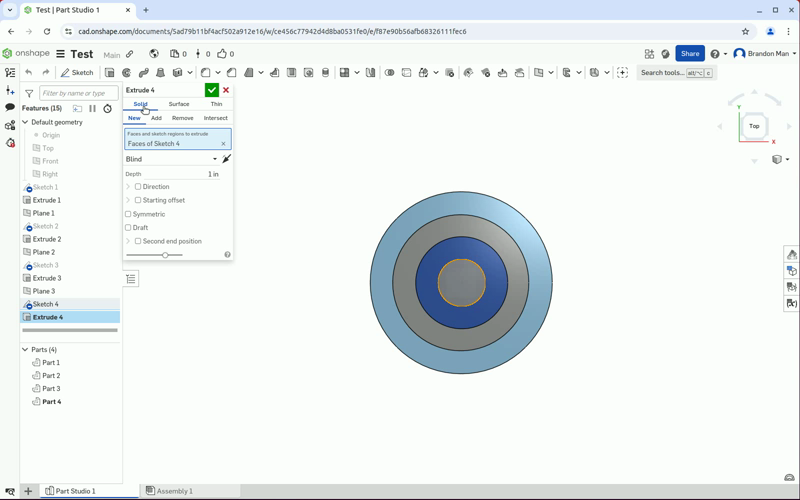
click(143, 106)
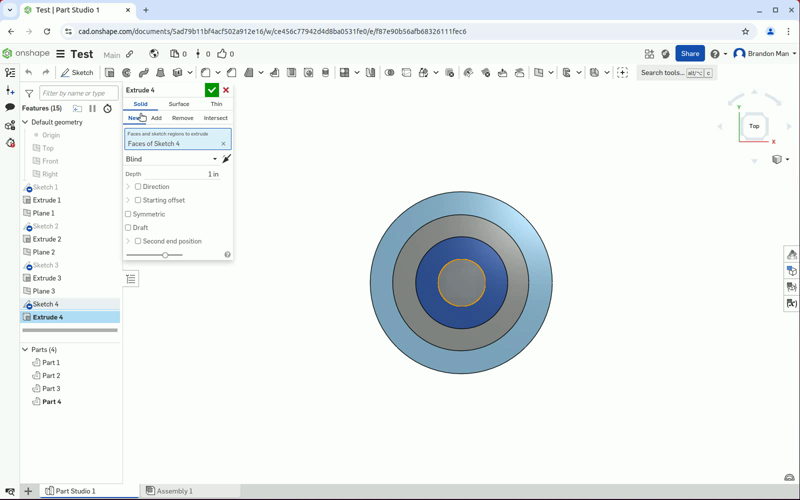
mouse_move(137, 120)
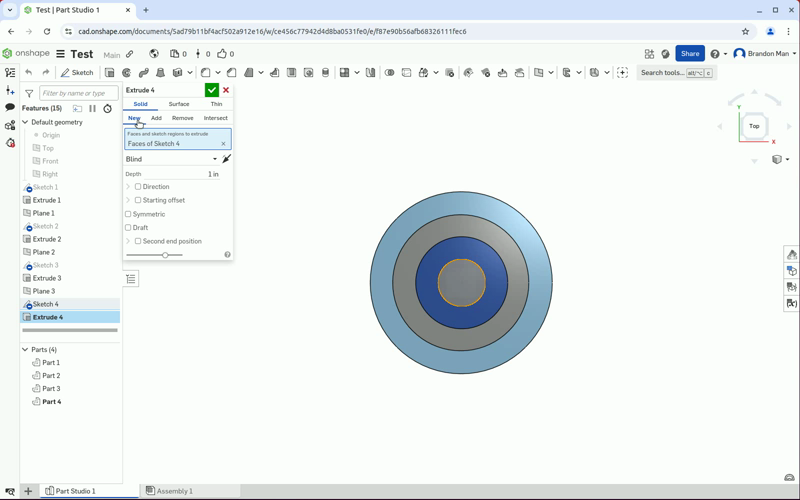
click(137, 120)
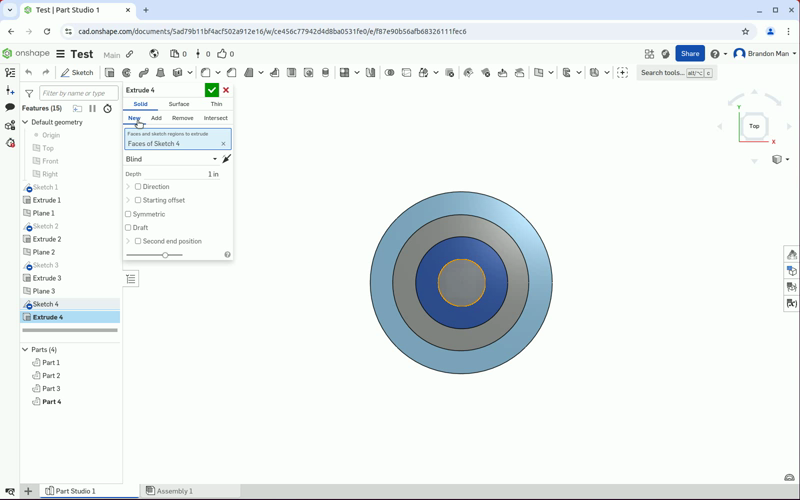
key(tab, 4)
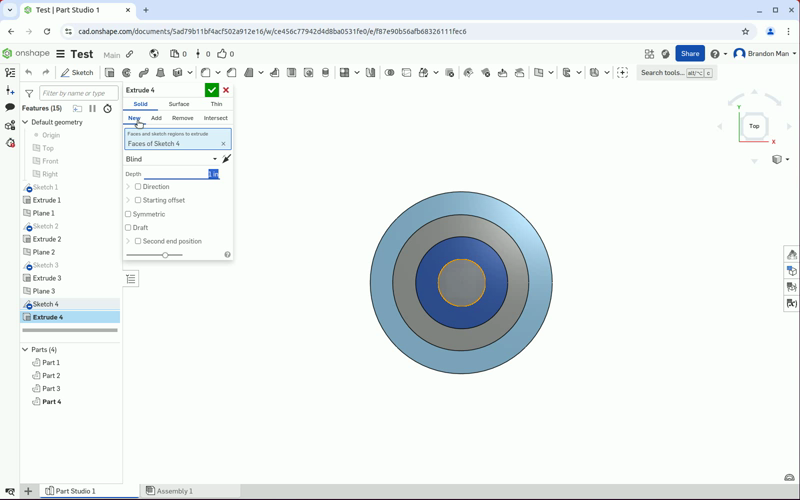
text(4.574)
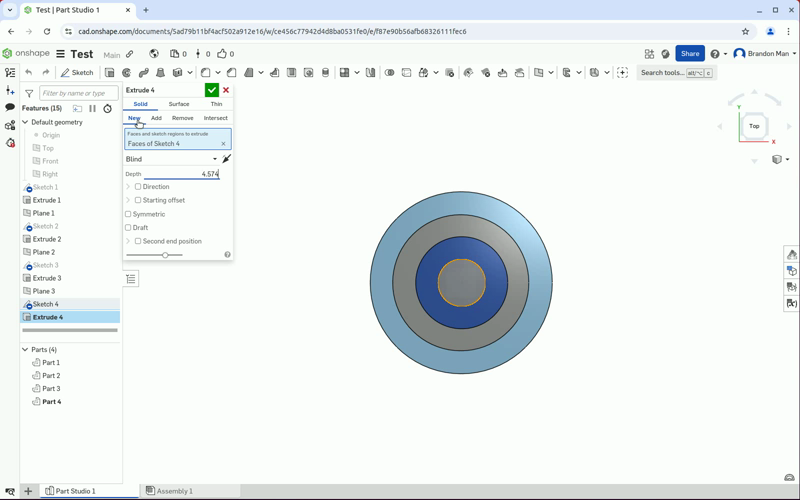
key(enter)
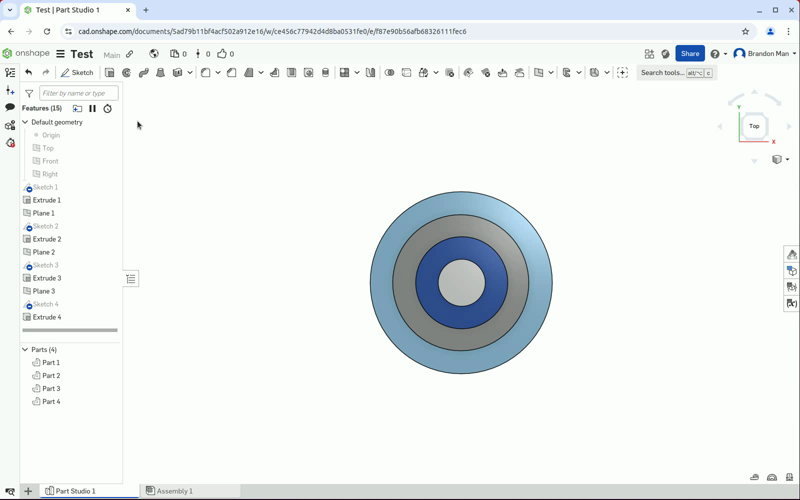
key(shift+h)
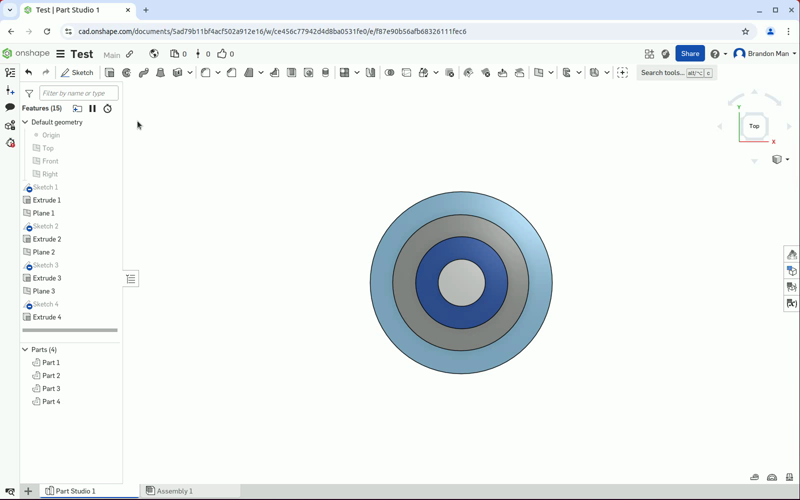
key(shift+h)
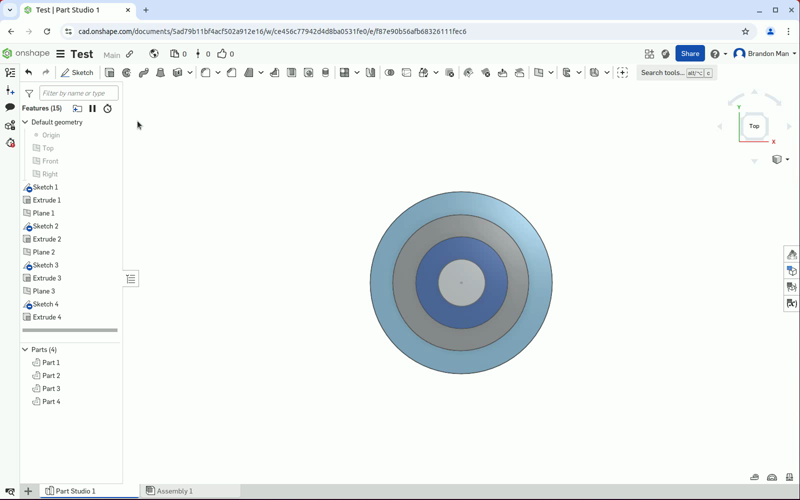
key(shift+7)
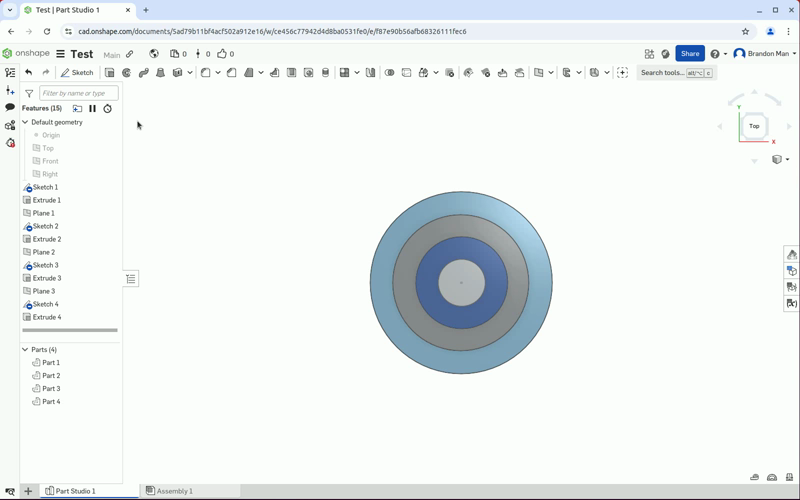
key(up, 3)
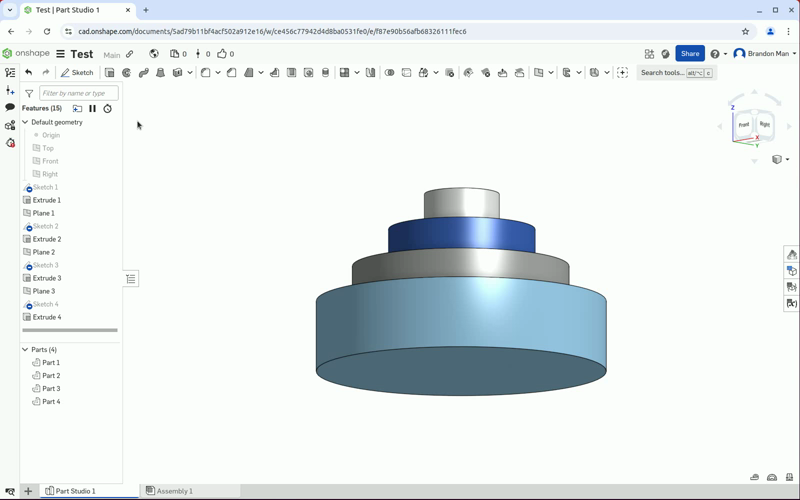
key(left, 3)
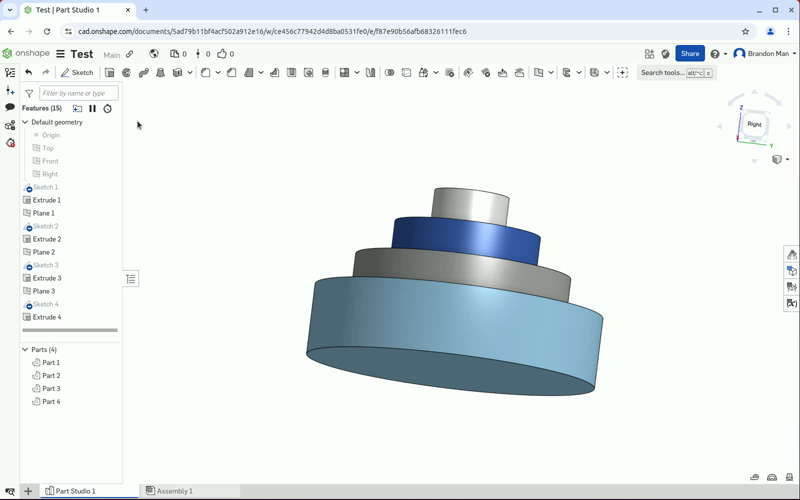
key(right, 3)
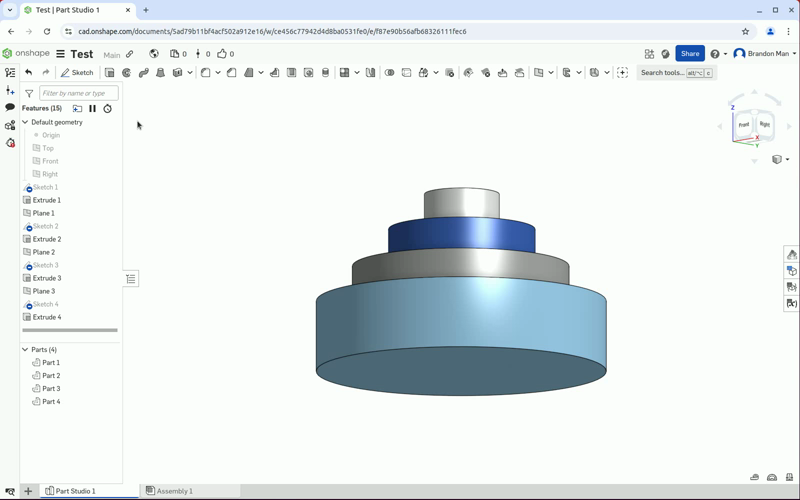
key(down, 3)
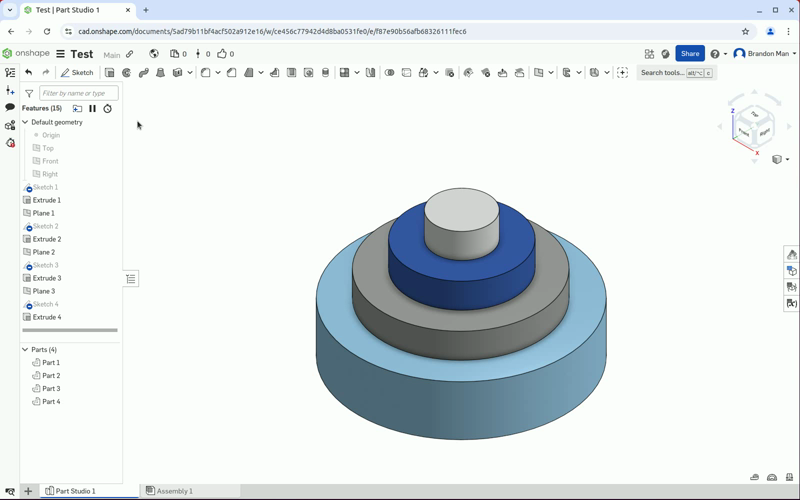
mouse_move(73, 189)
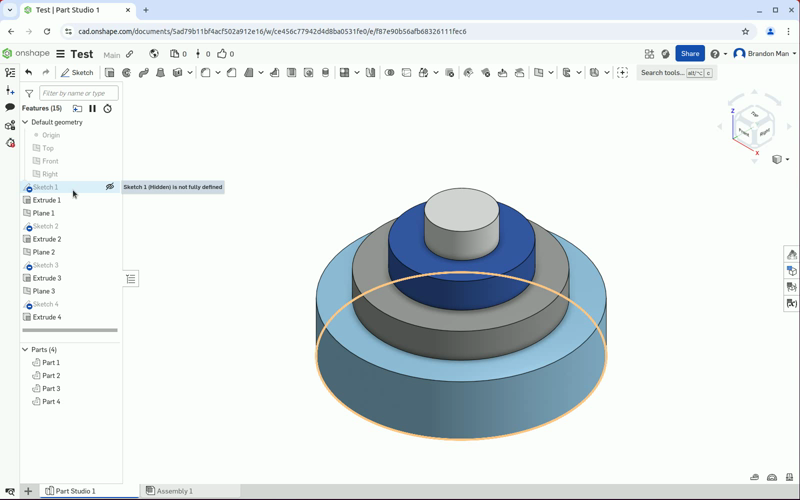
click(73, 189)